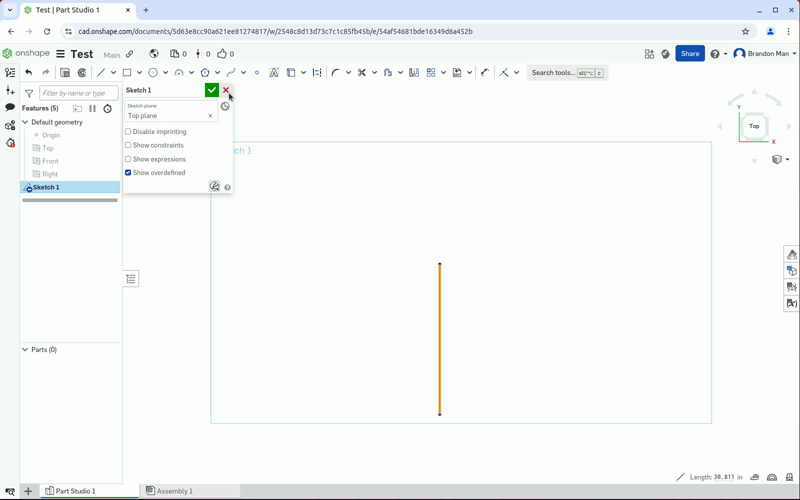
key(shift+h)
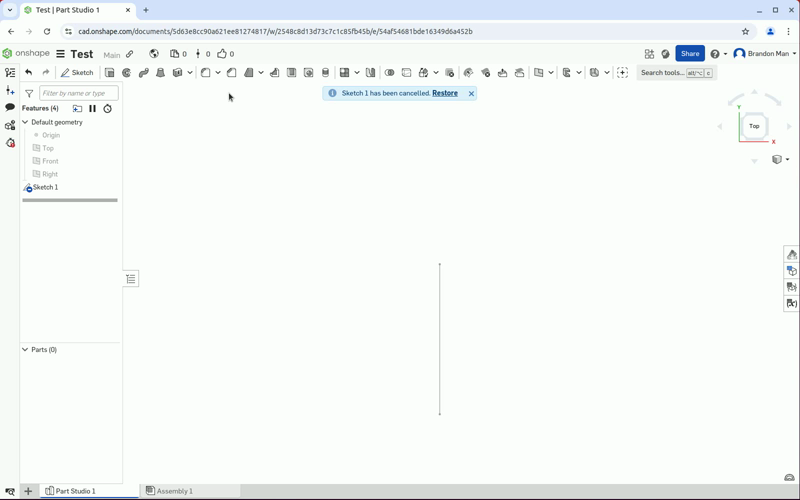
mouse_move(73, 352)
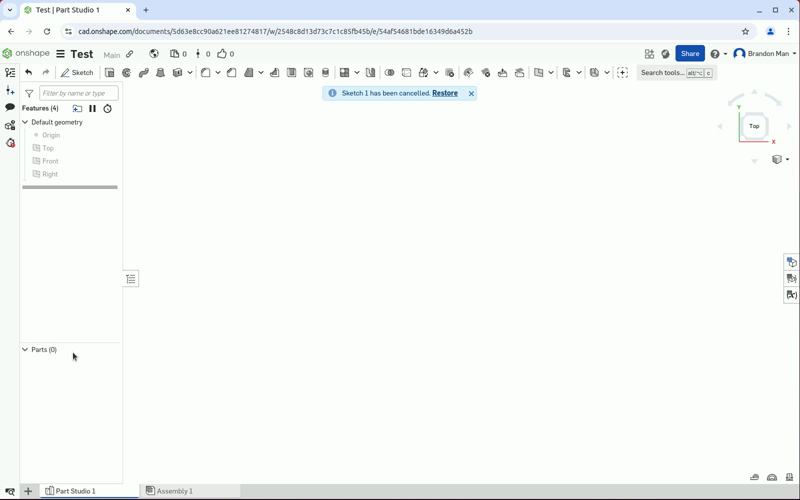
key(y)
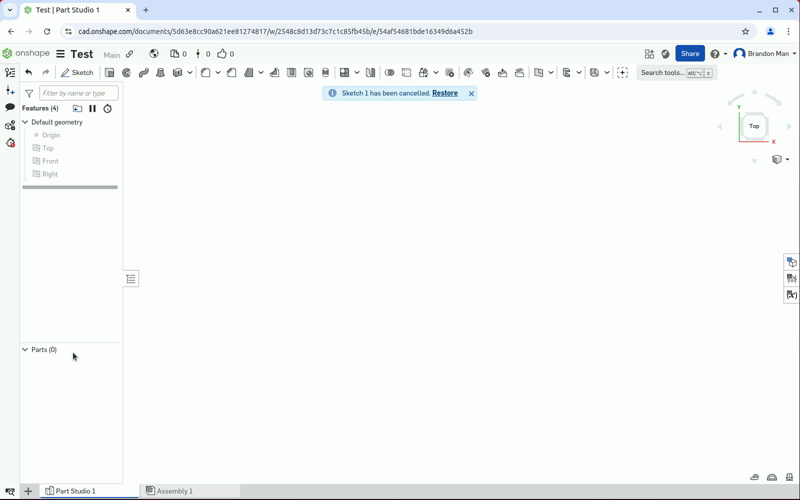
key(shift+p)
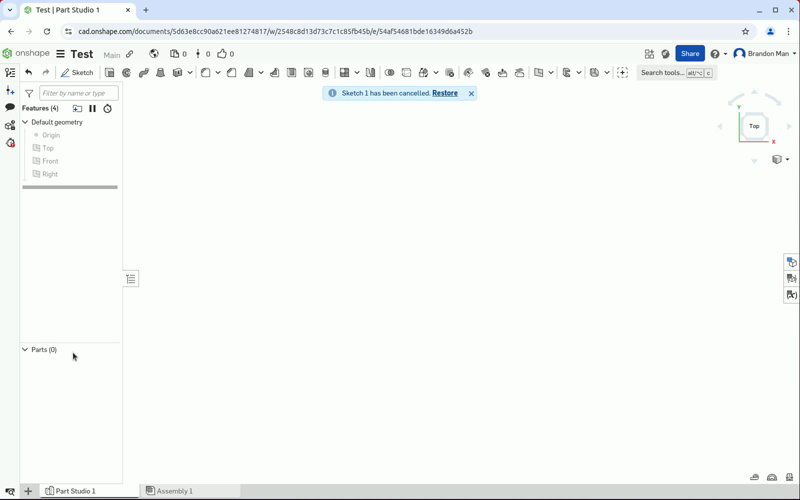
key(space)
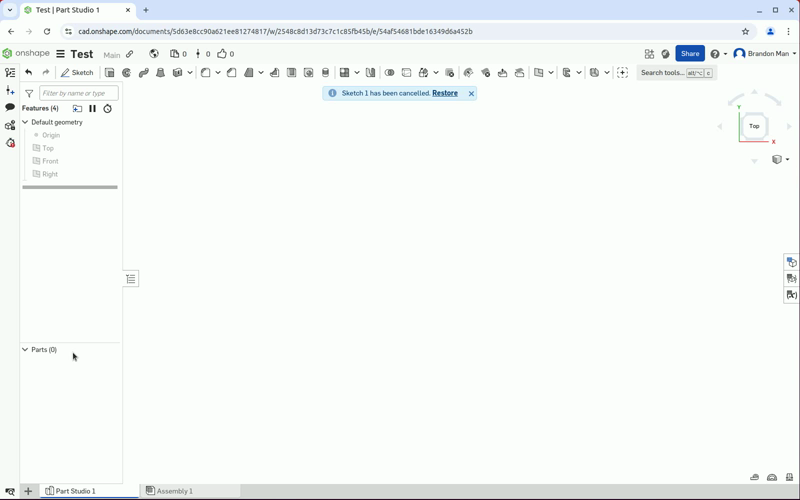
key_down(shift)
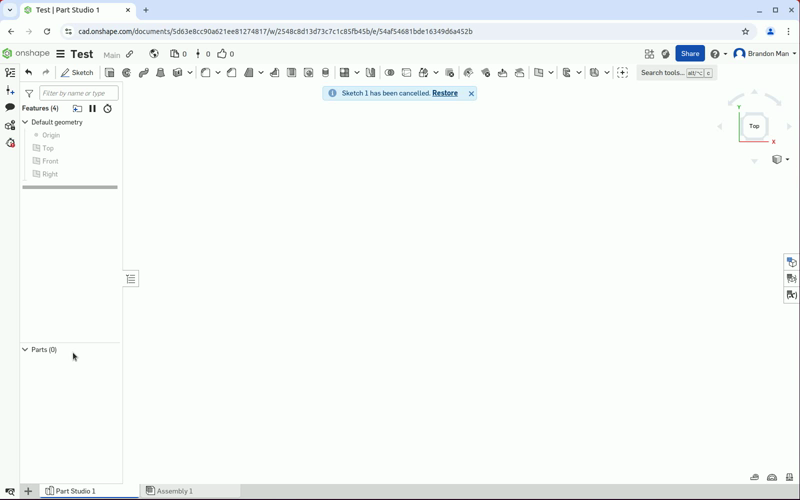
key(up)
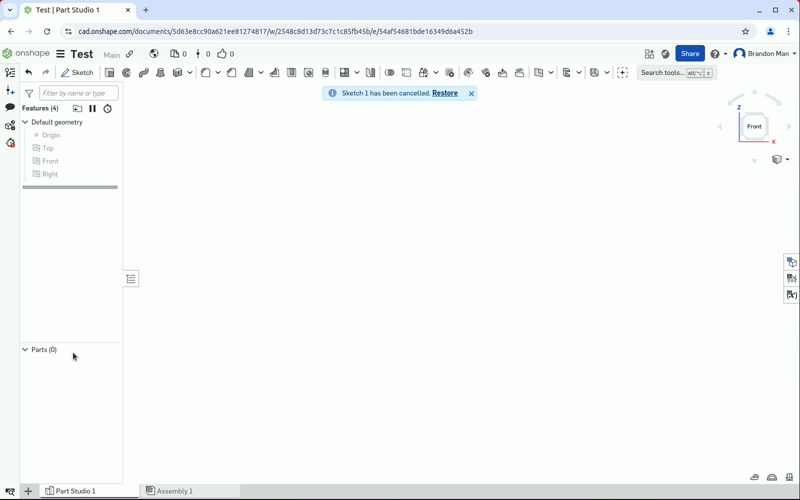
key_up(shift)
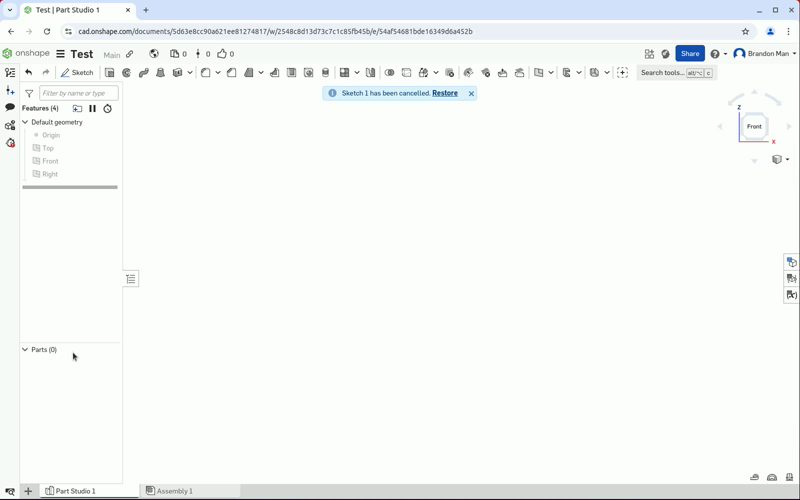
key(space)
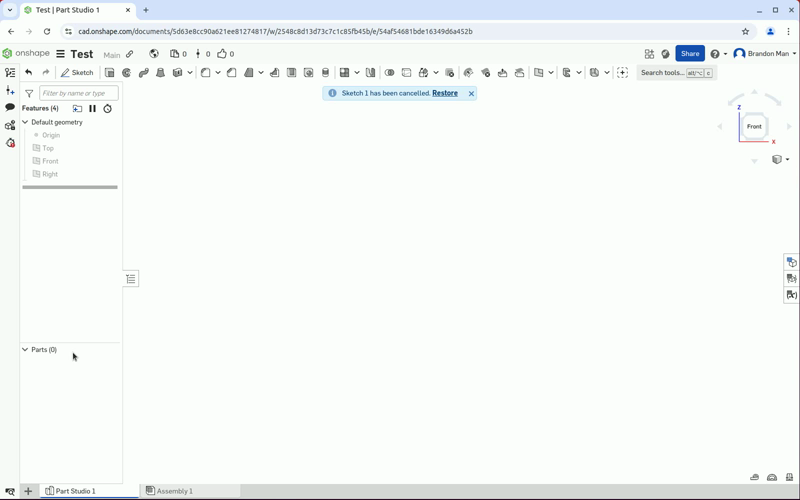
key_down(shift)
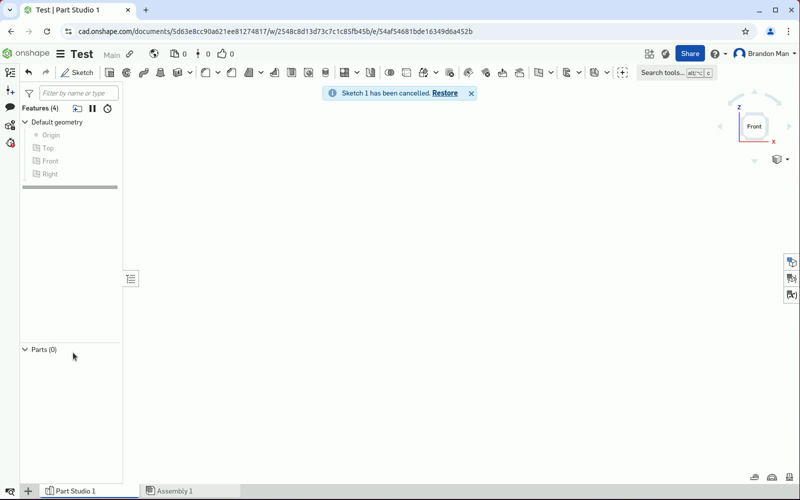
key(left)
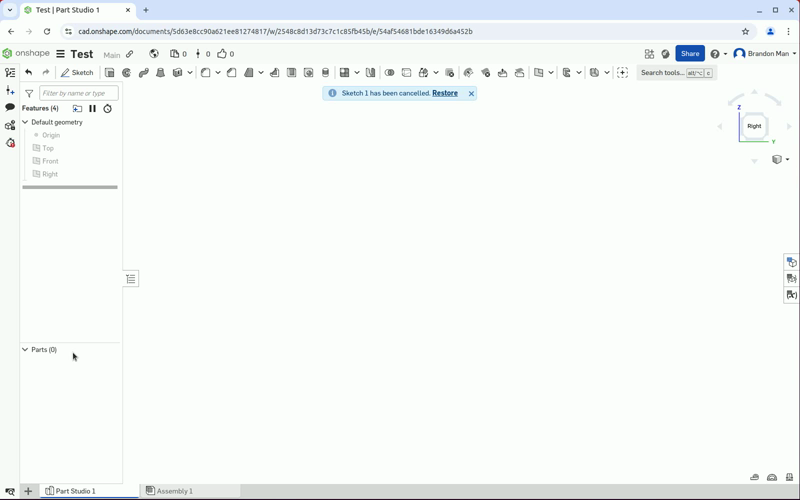
key_up(shift)
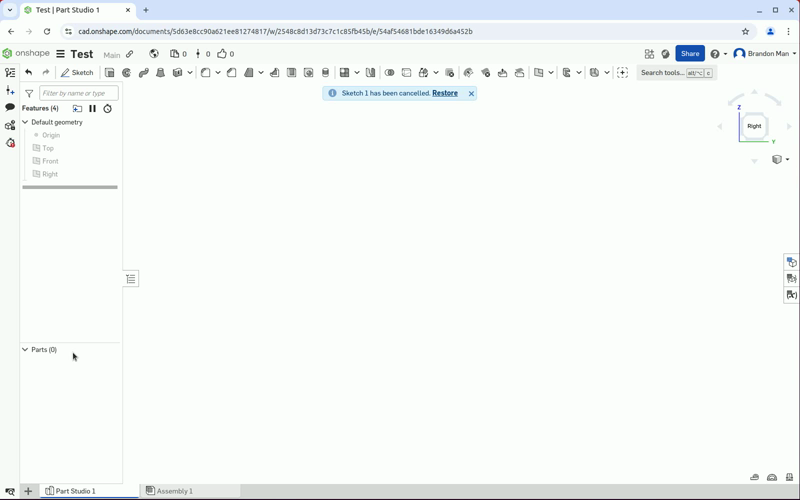
mouse_move(73, 352)
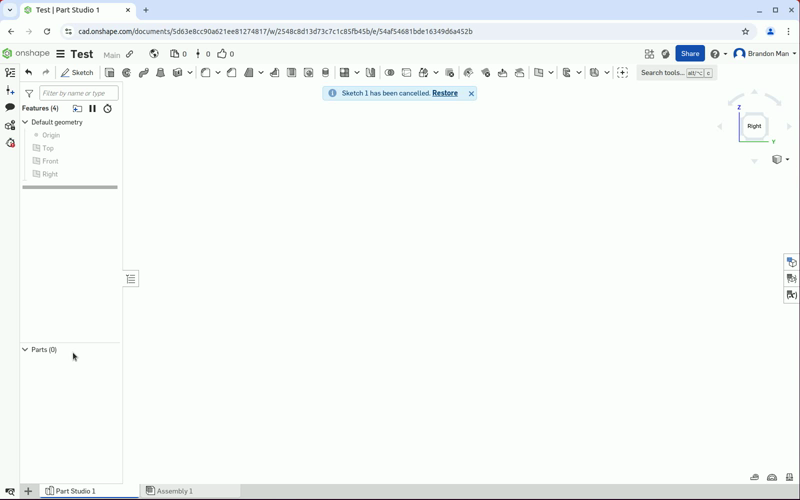
key(shift+y)
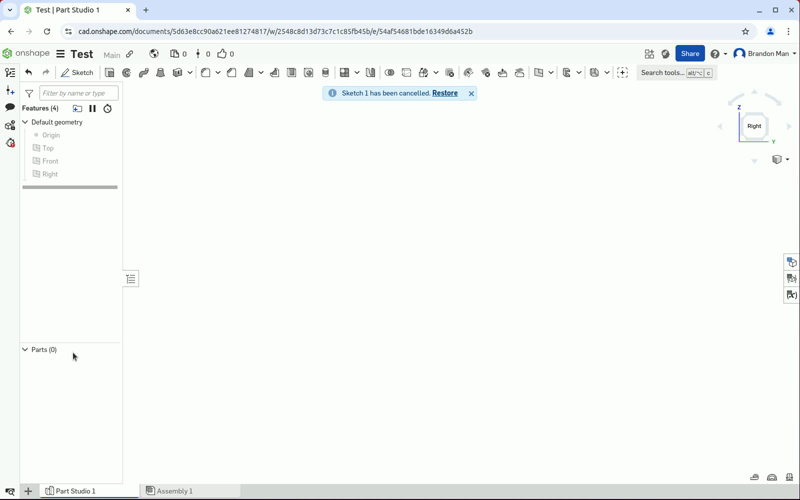
key(shift+s)
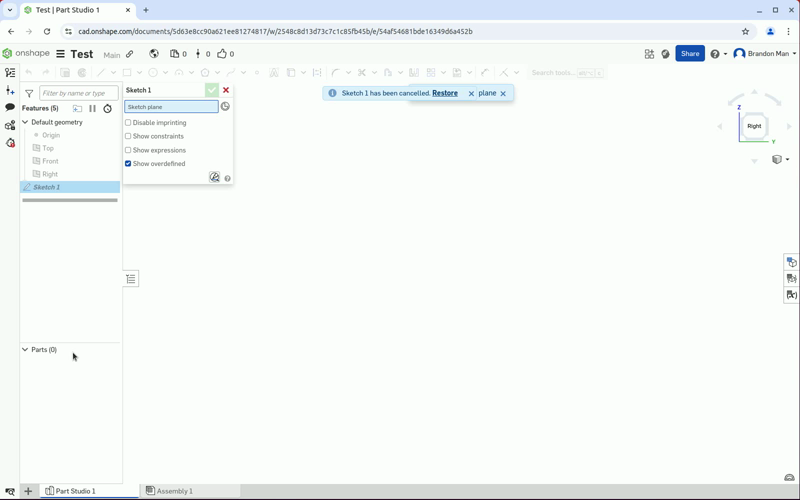
mouse_move(73, 176)
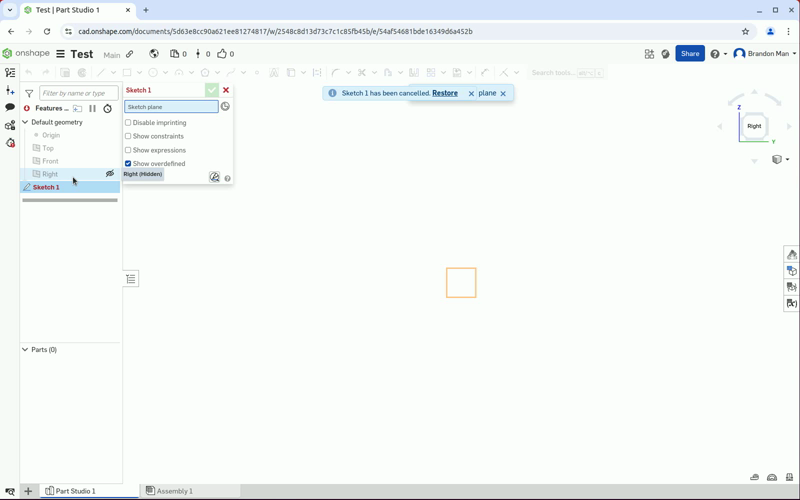
click(73, 176)
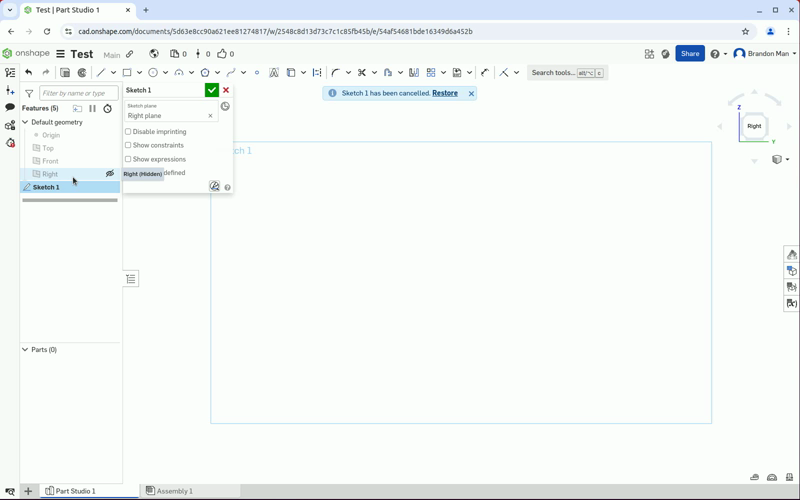
mouse_move(73, 352)
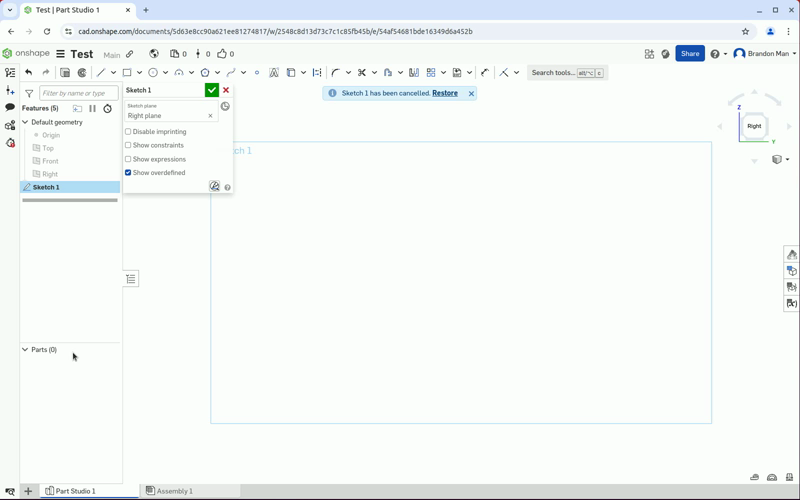
key(y)
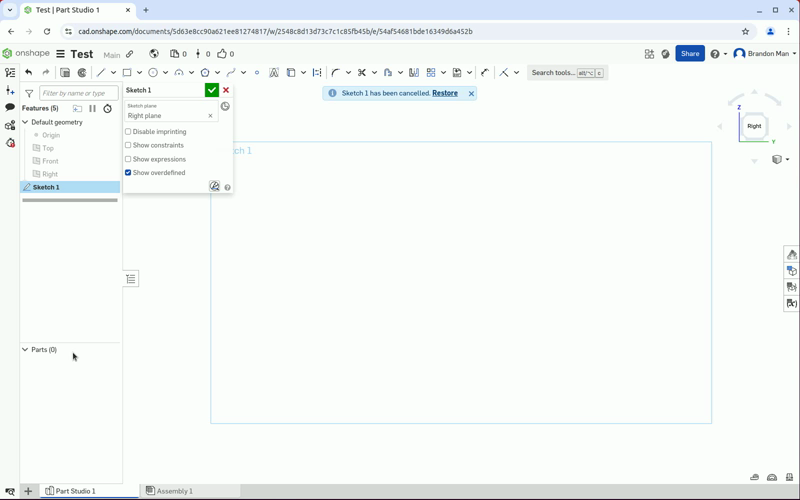
key(l)
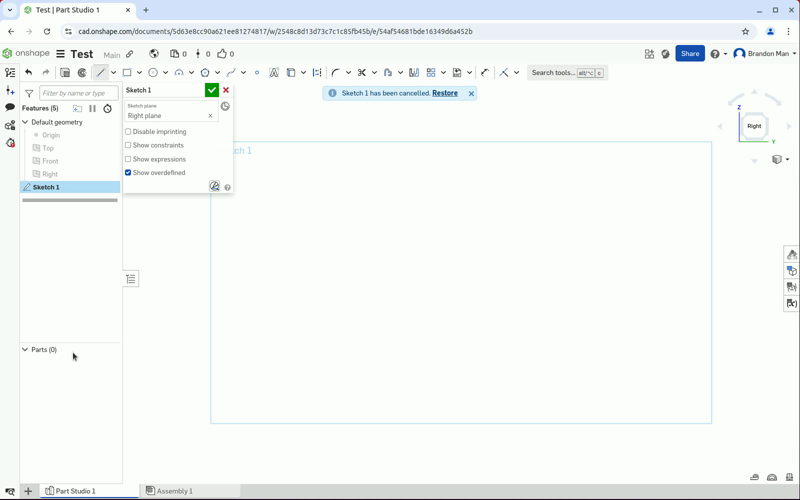
key_down(shift)
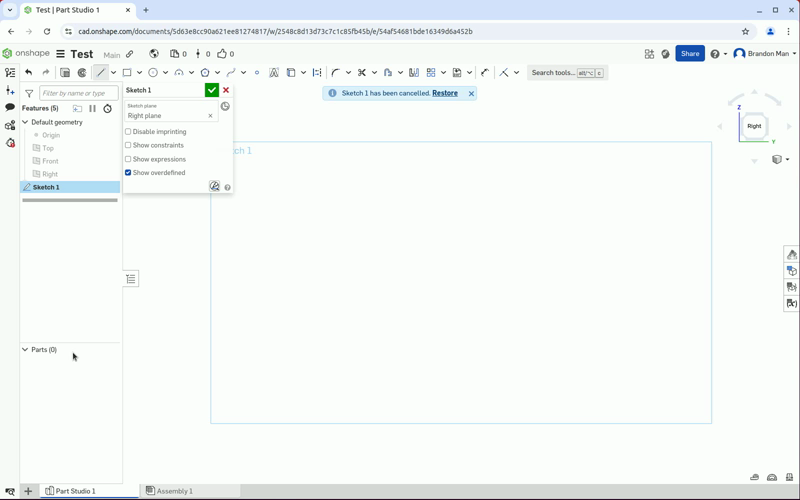
mouse_move(460, 282)
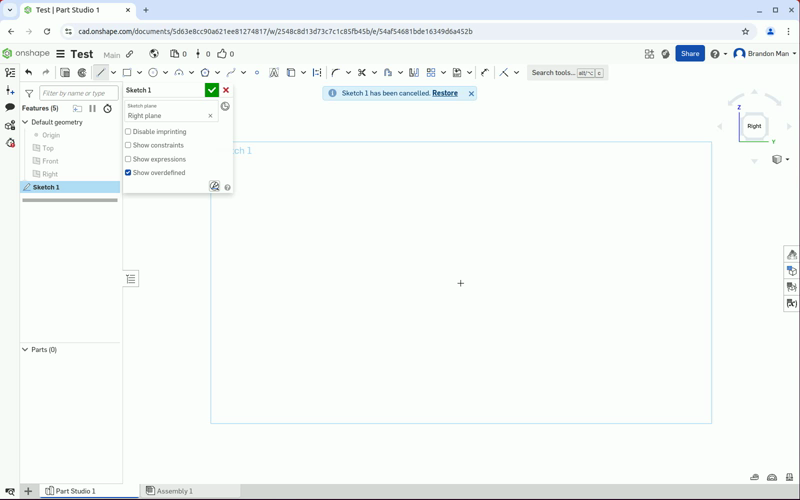
click(460, 282)
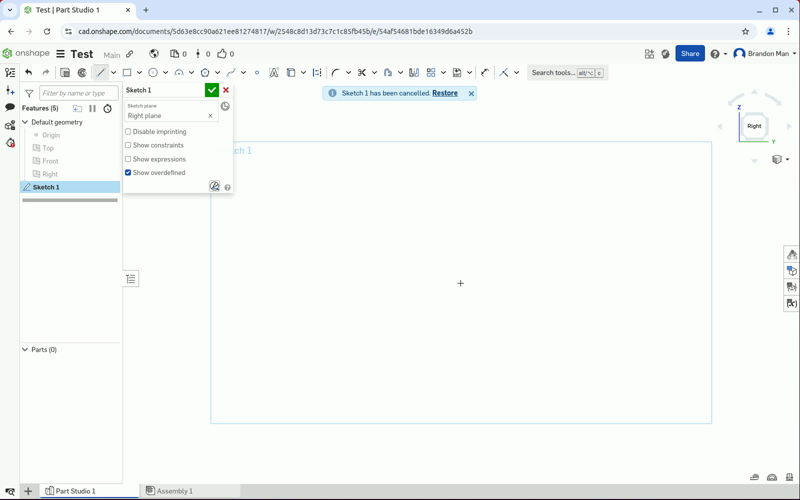
key_up(shift)
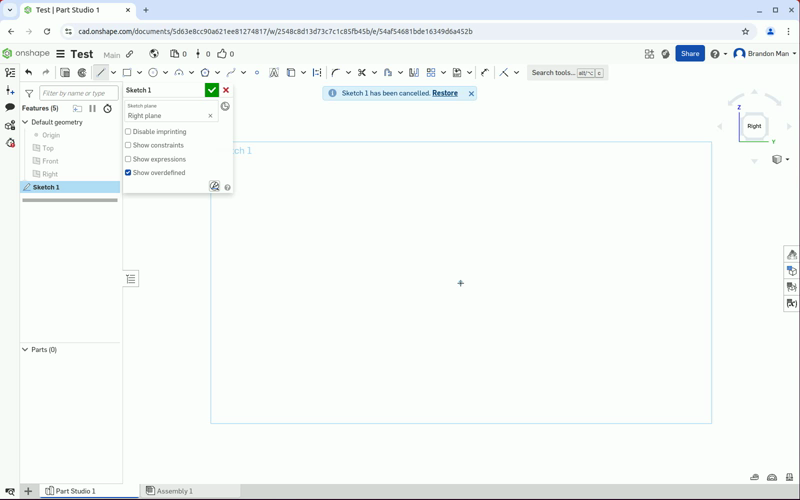
key_down(shift)
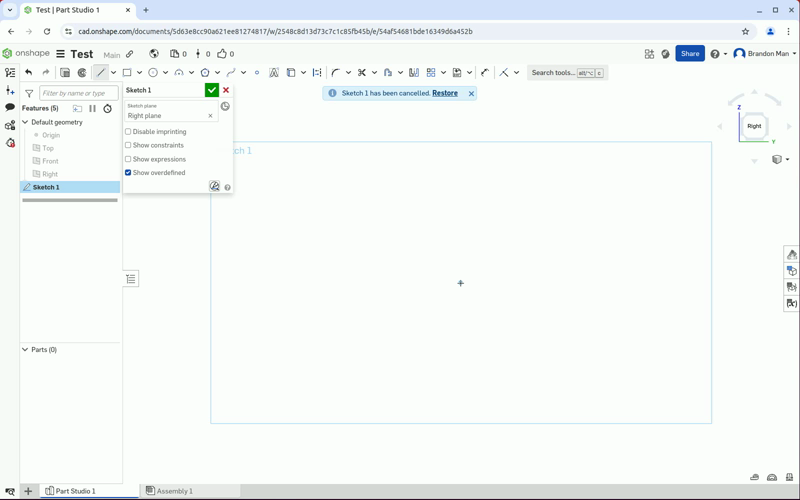
mouse_move(536, 282)
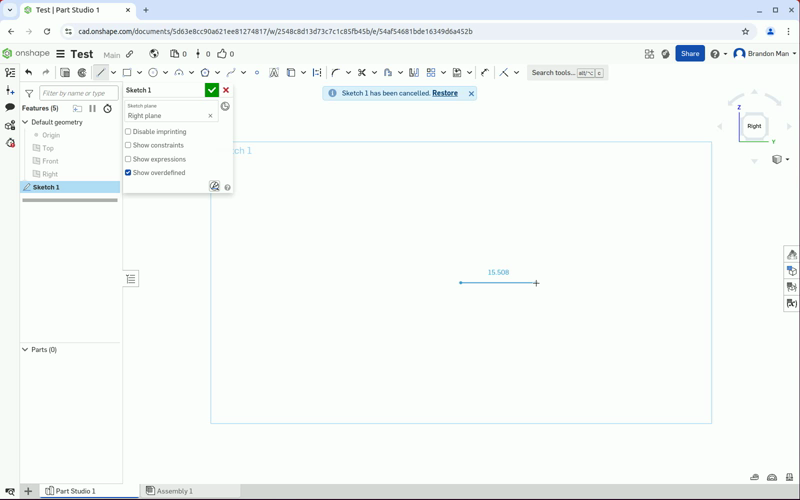
click(536, 282)
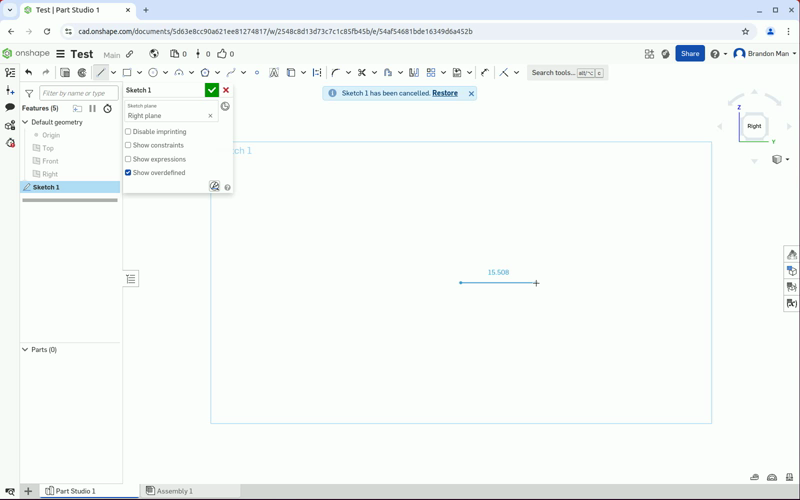
key_up(shift)
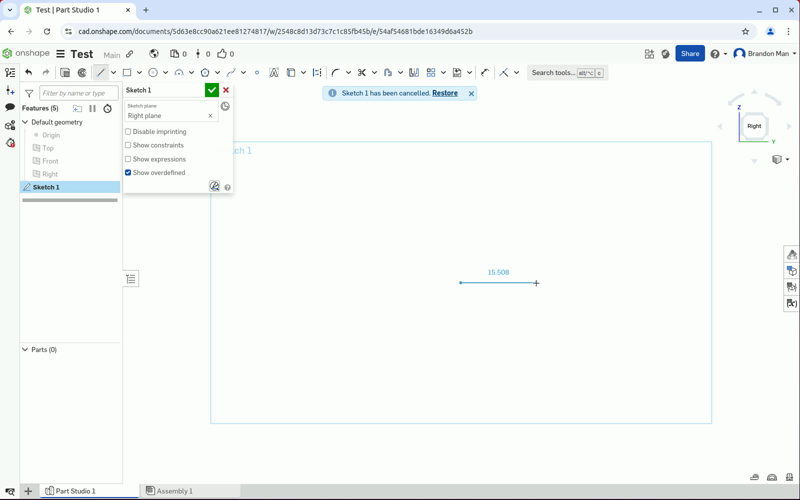
key_down(shift)
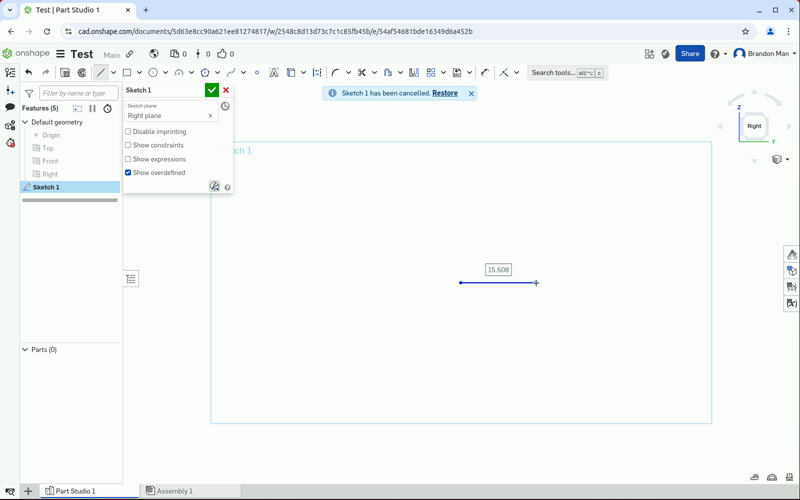
mouse_move(566, 282)
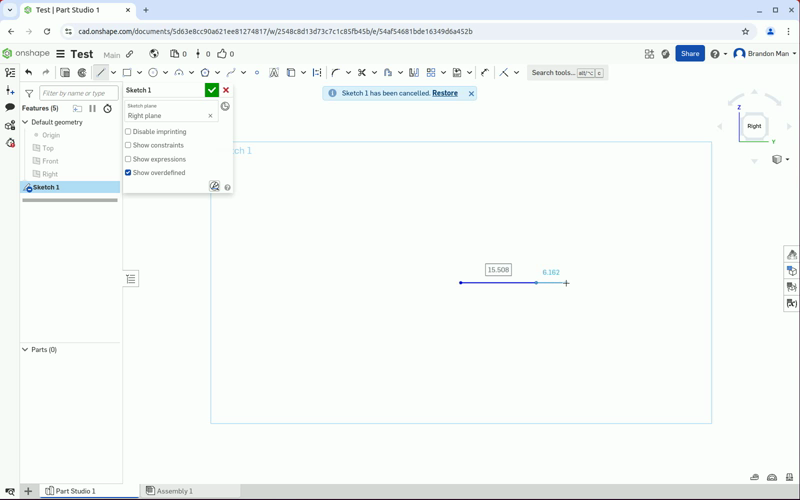
mouse_move(536, 264)
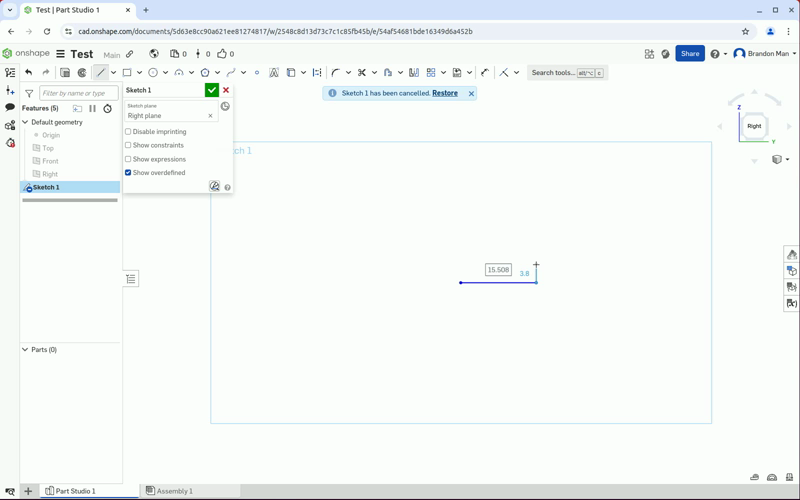
click(536, 264)
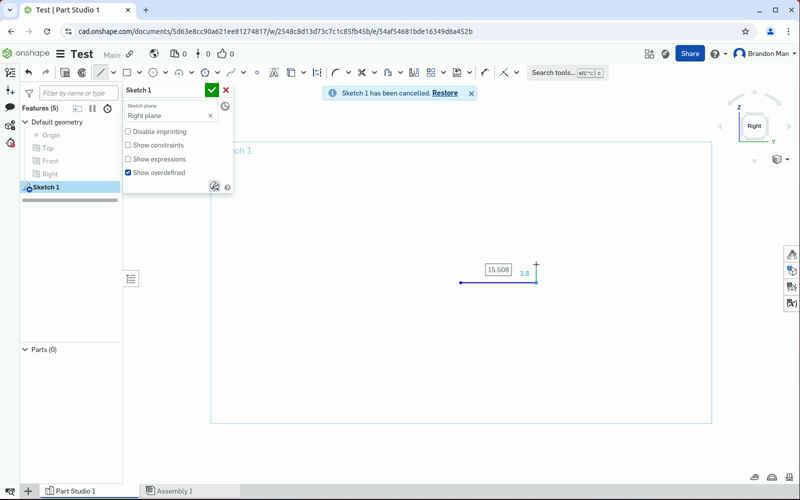
key_up(shift)
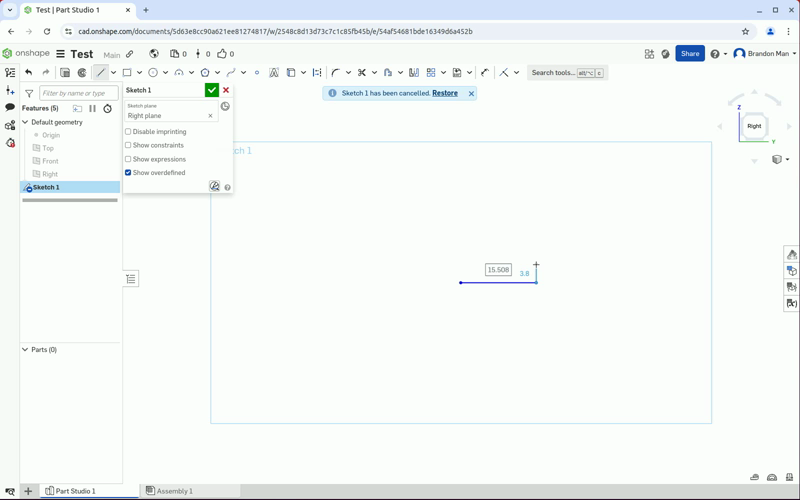
key_down(shift)
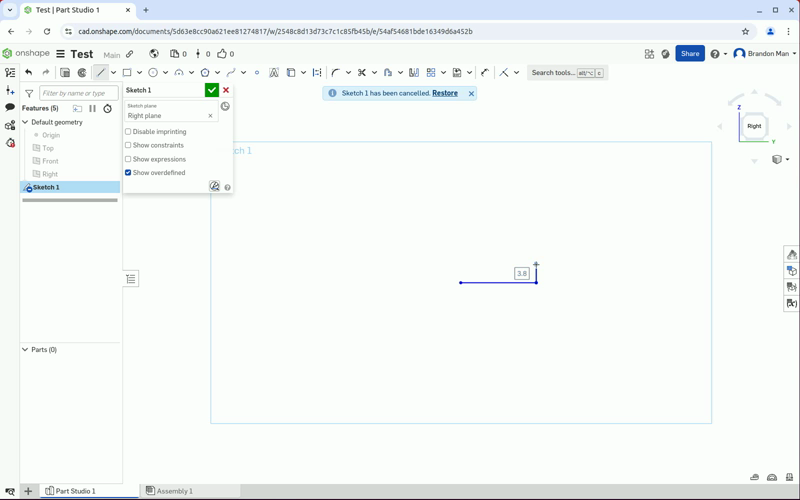
mouse_move(460, 264)
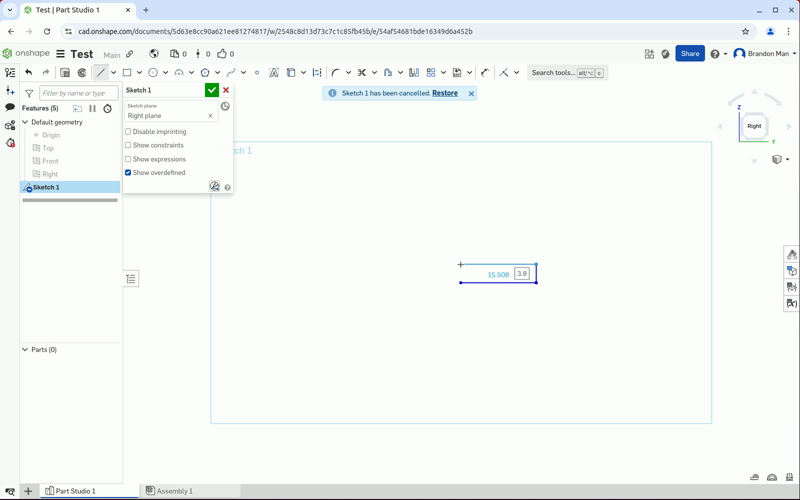
click(460, 264)
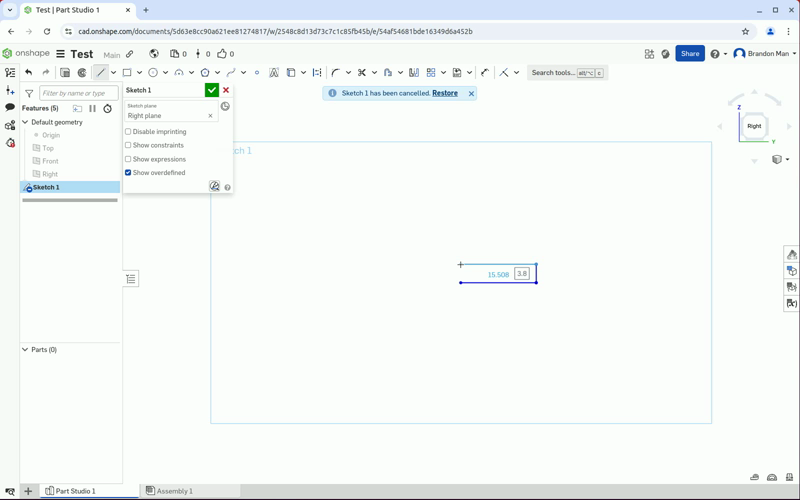
key_up(shift)
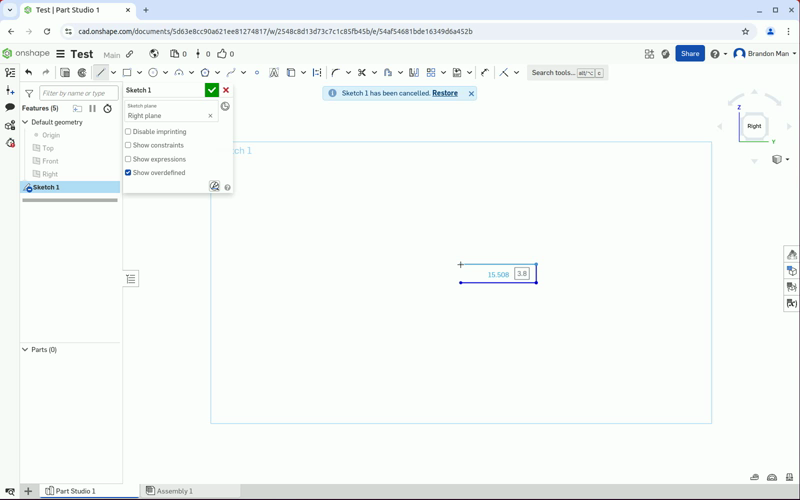
mouse_move(490, 264)
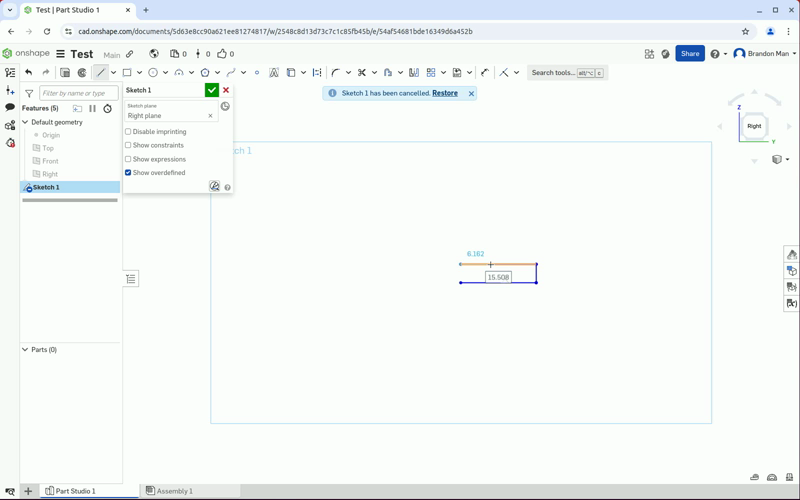
key_down(shift)
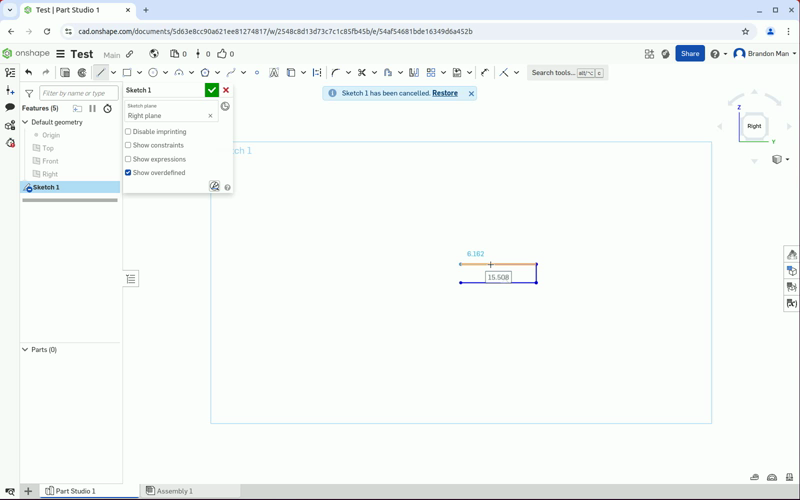
mouse_move(460, 282)
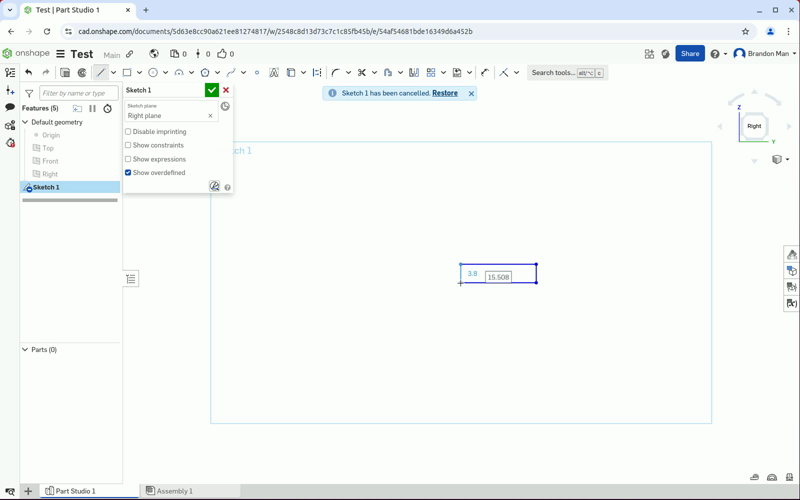
key_up(shift)
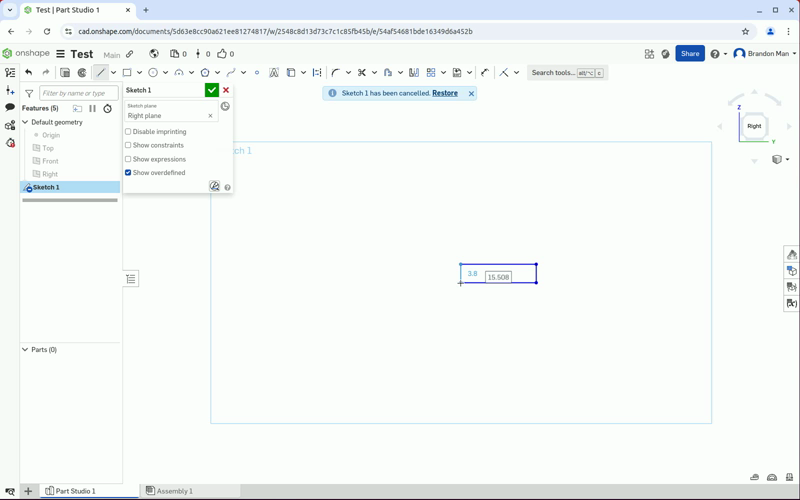
click(460, 282)
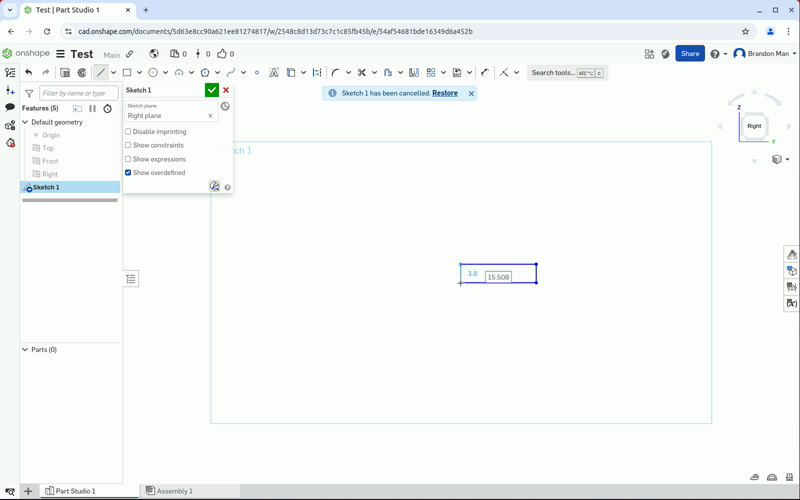
key(esc)
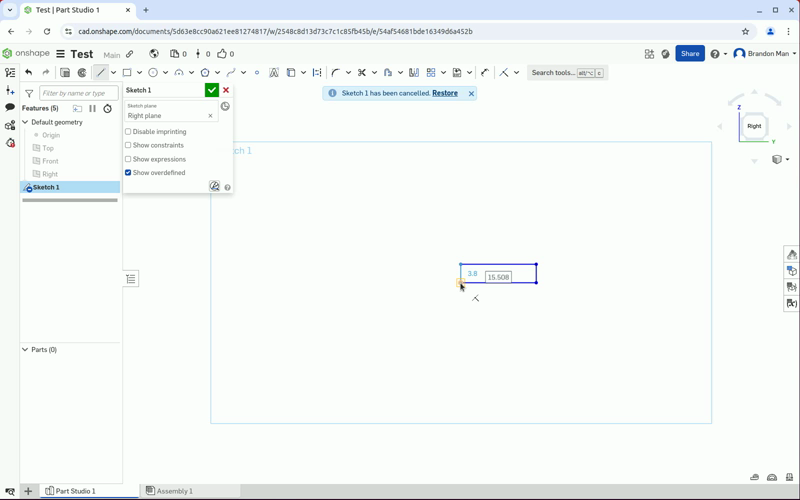
mouse_move(469, 274)
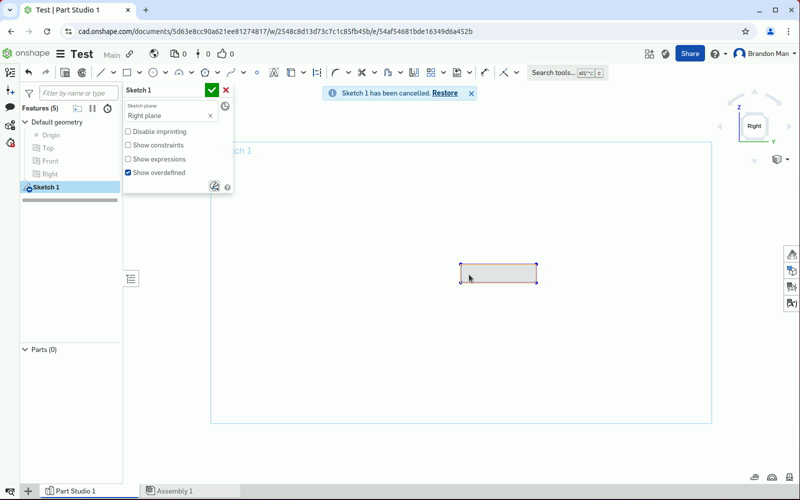
scroll(6)
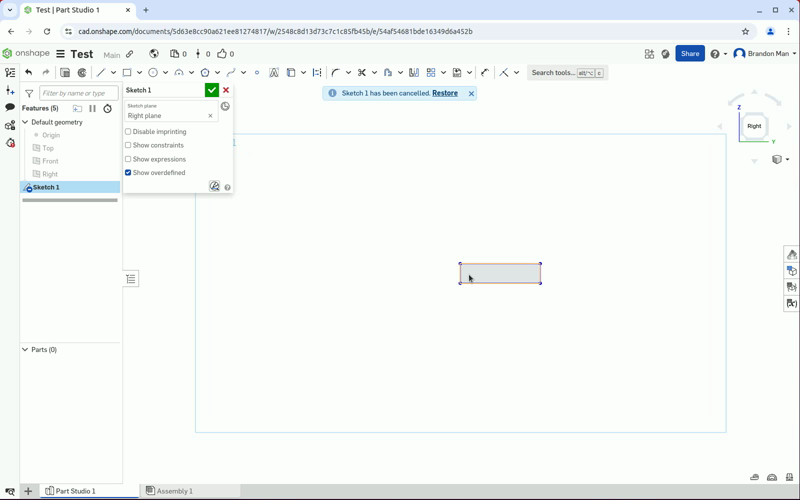
scroll(6)
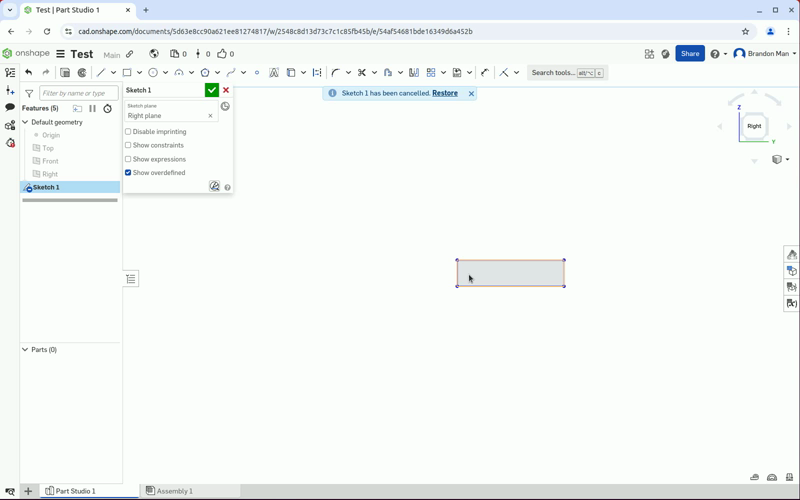
scroll(6)
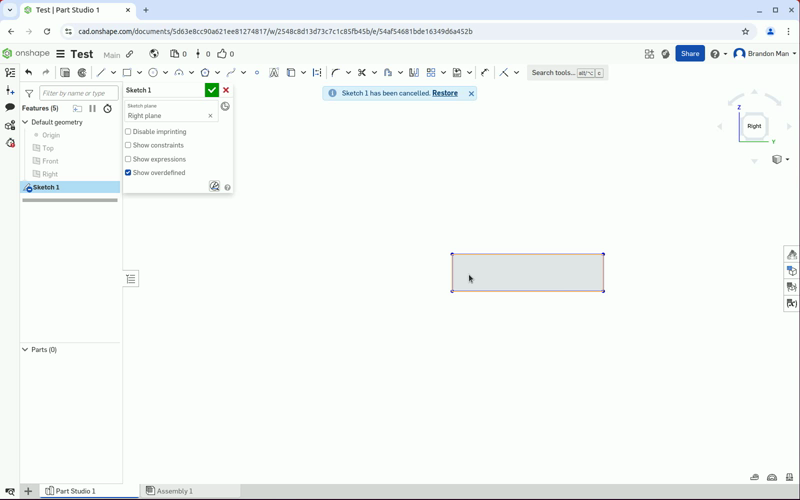
scroll(6)
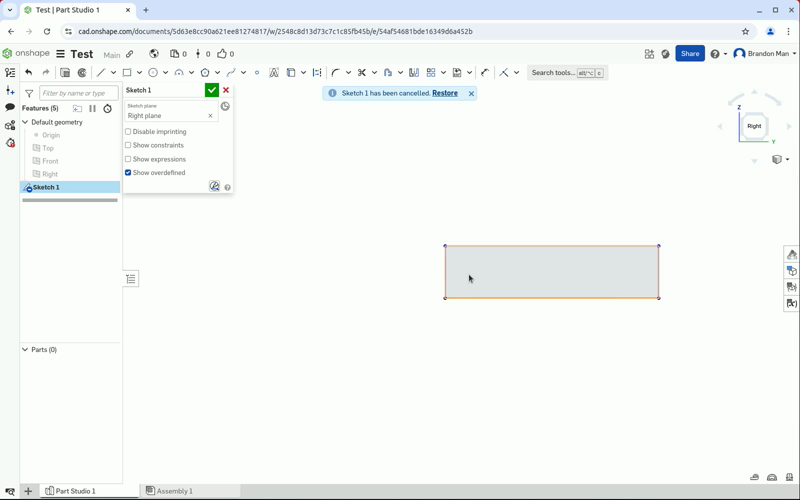
scroll(6)
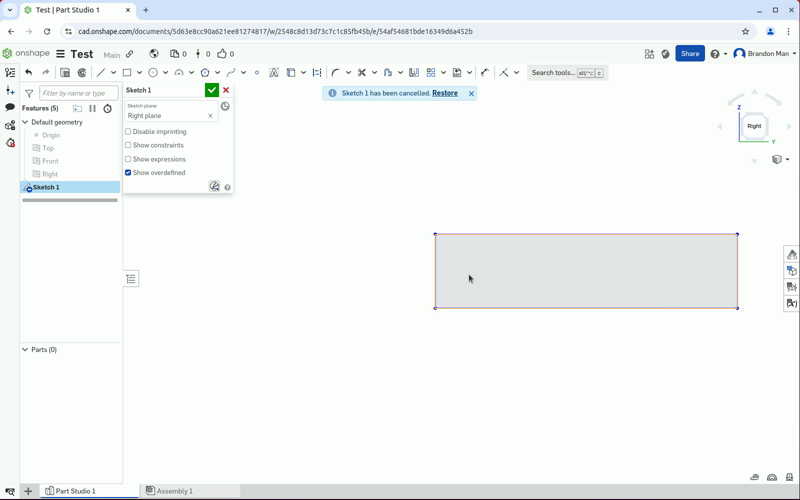
scroll(6)
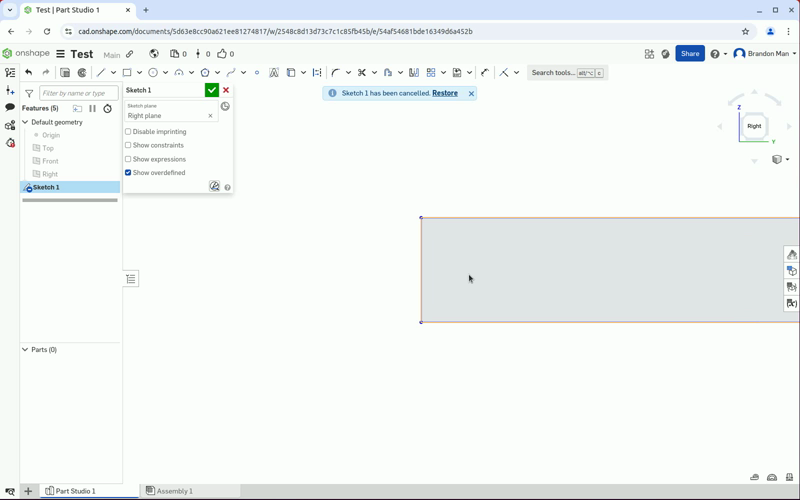
scroll(6)
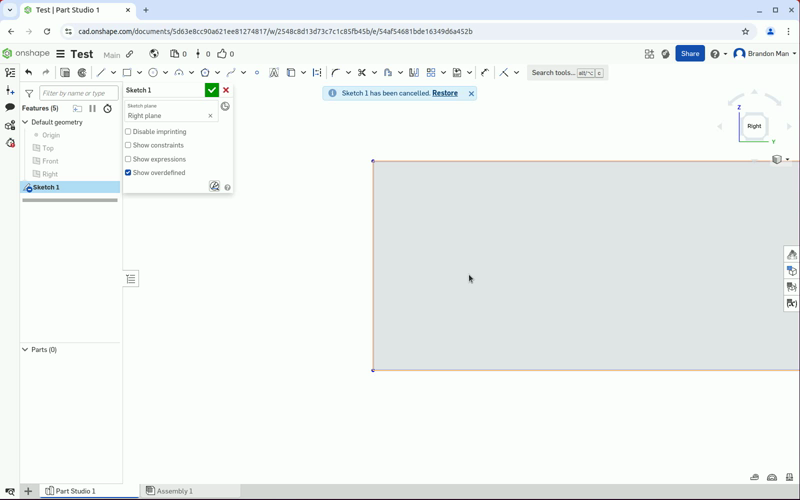
click(469, 274)
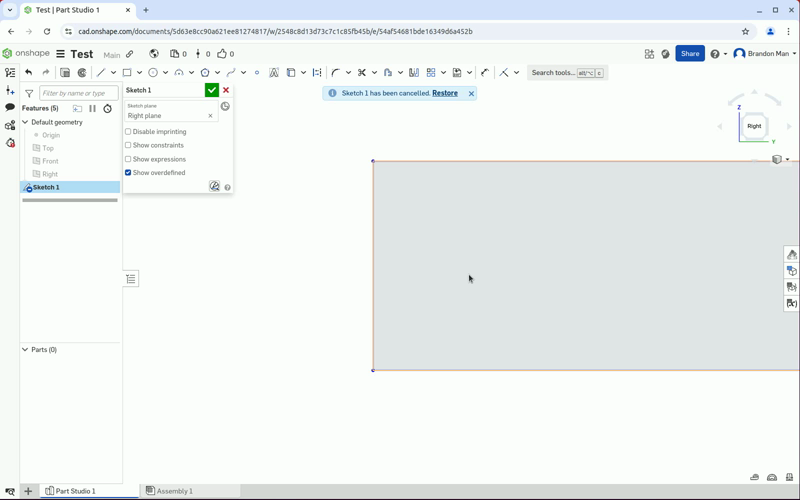
scroll(-6)
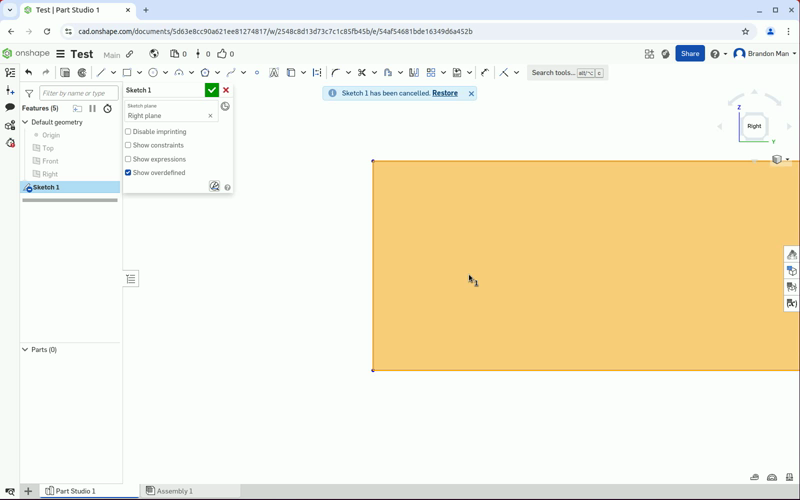
scroll(-6)
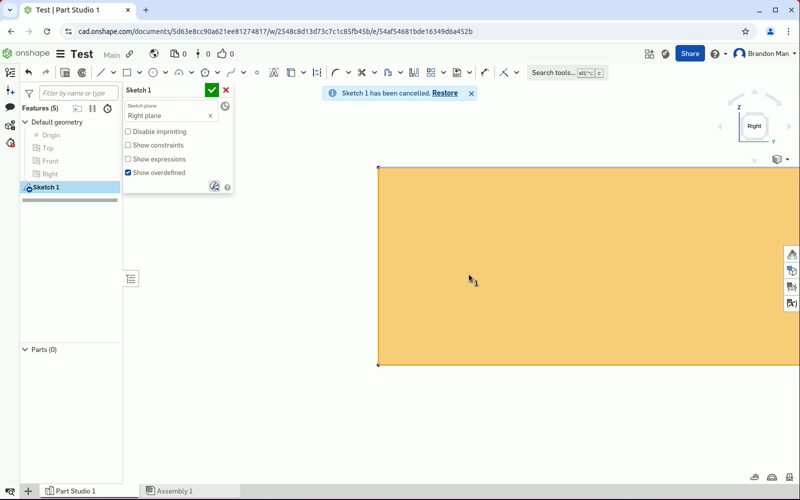
scroll(-6)
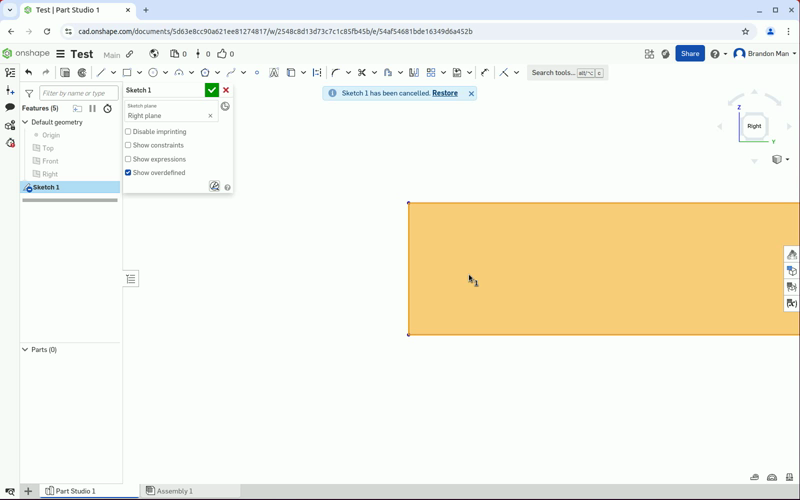
scroll(-6)
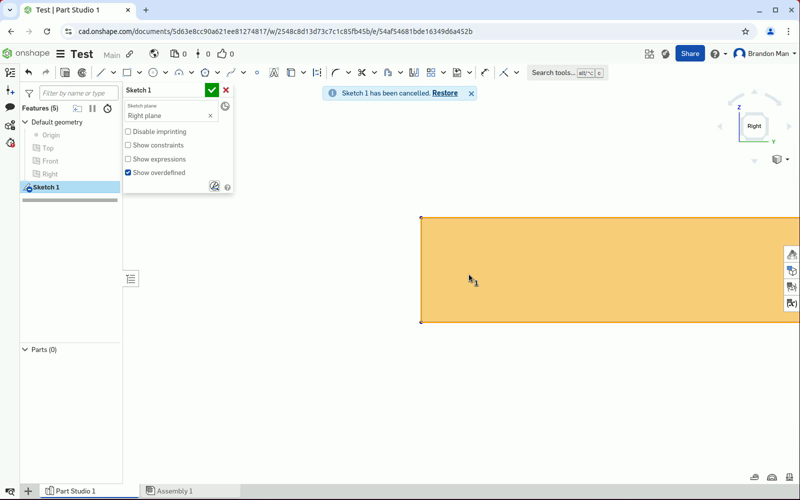
scroll(-6)
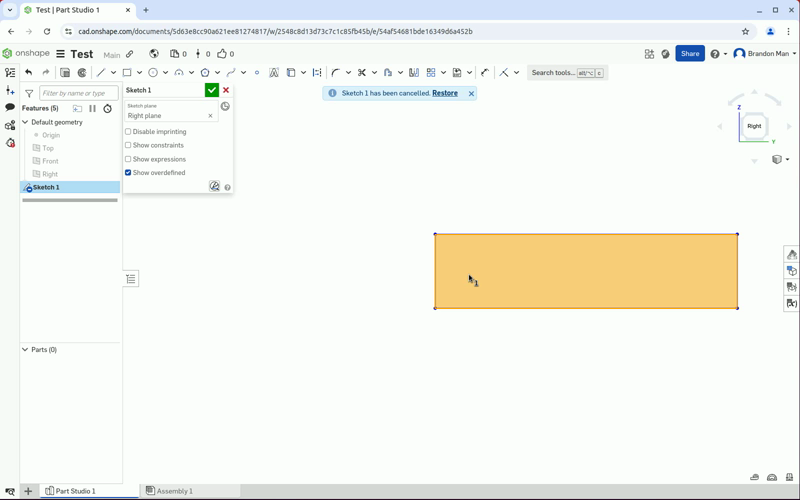
scroll(-6)
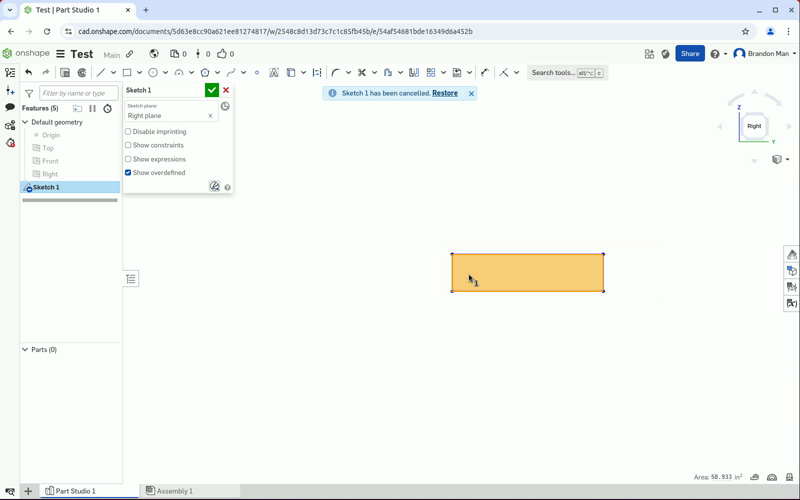
scroll(-6)
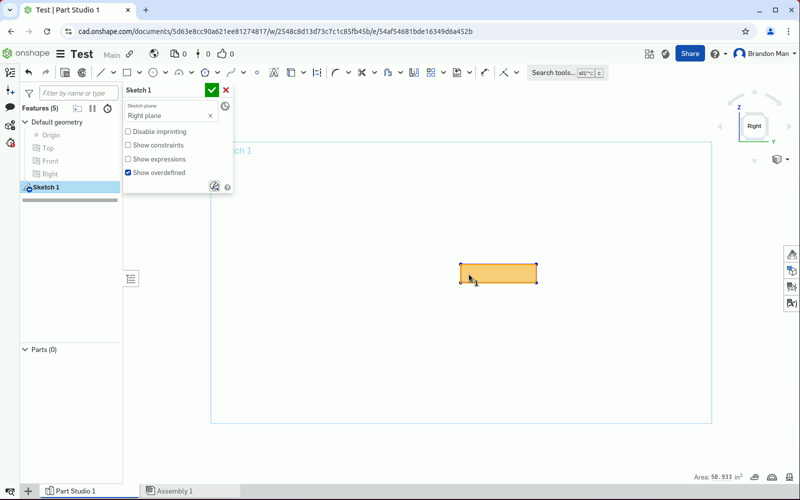
mouse_move(73, 352)
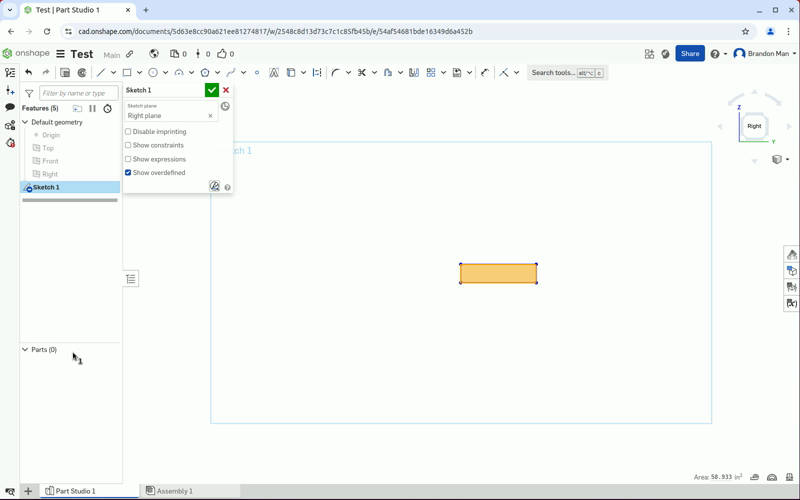
key(shift+y)
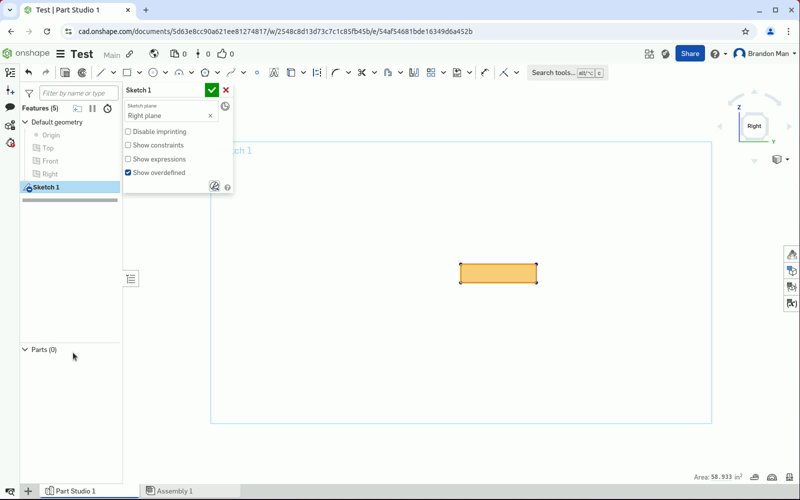
key(shift+e)
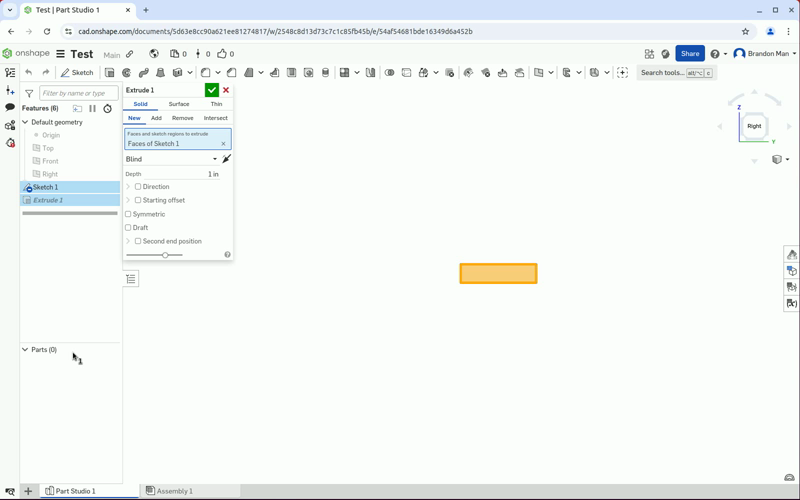
mouse_move(143, 106)
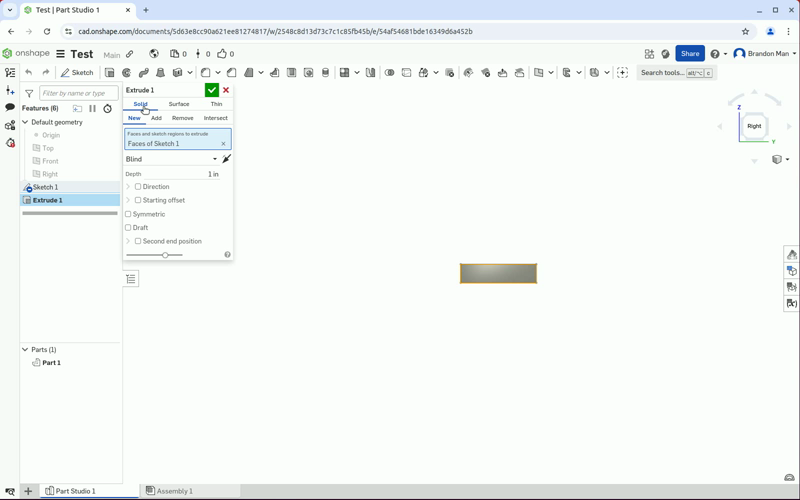
click(143, 106)
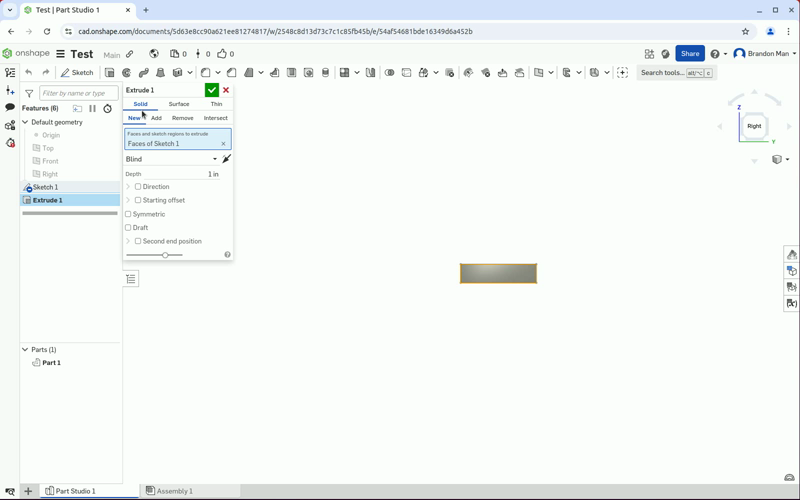
mouse_move(137, 120)
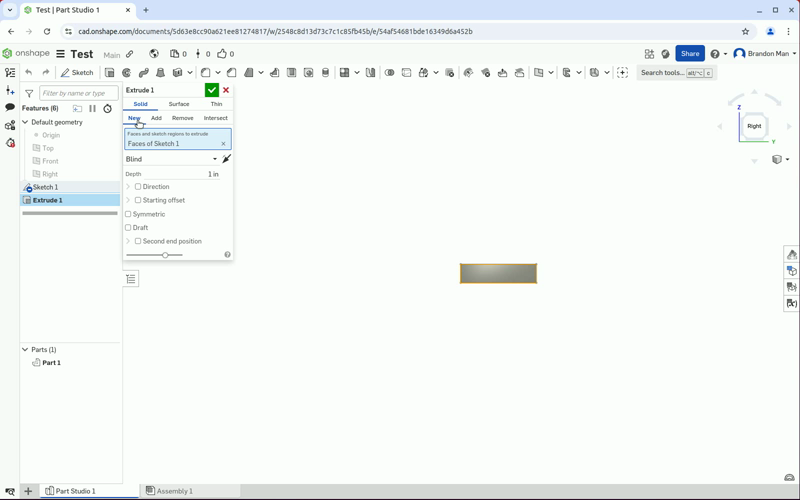
click(137, 120)
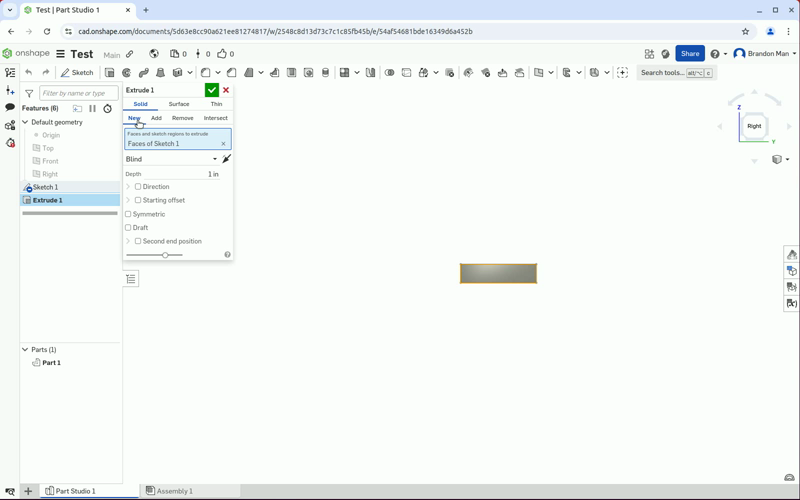
key(tab, 4)
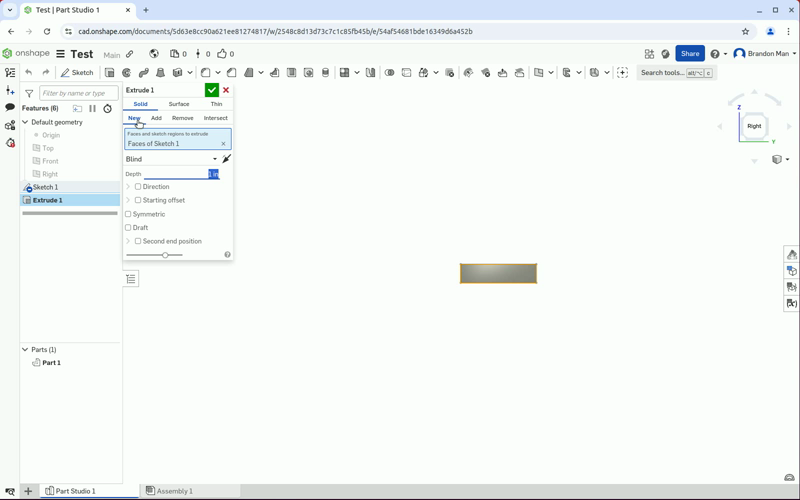
text(23.108)
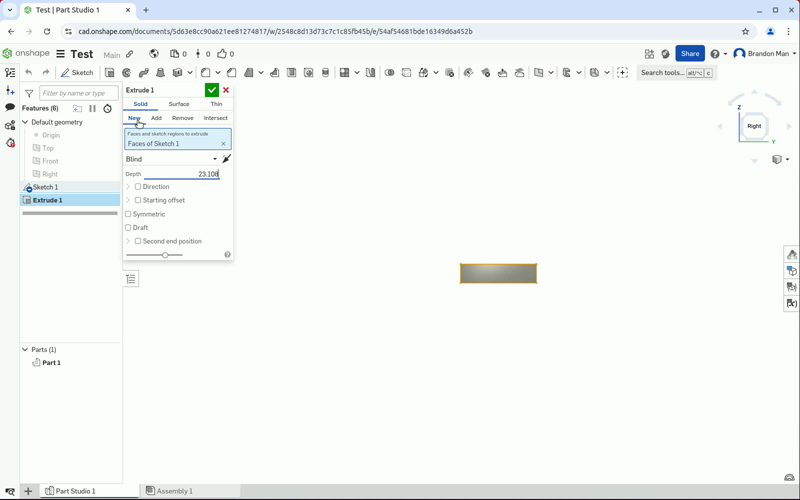
key(enter)
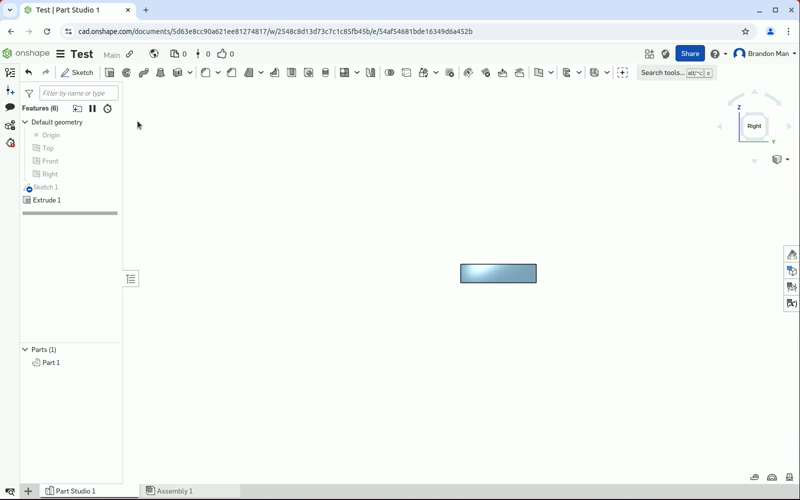
key(shift+h)
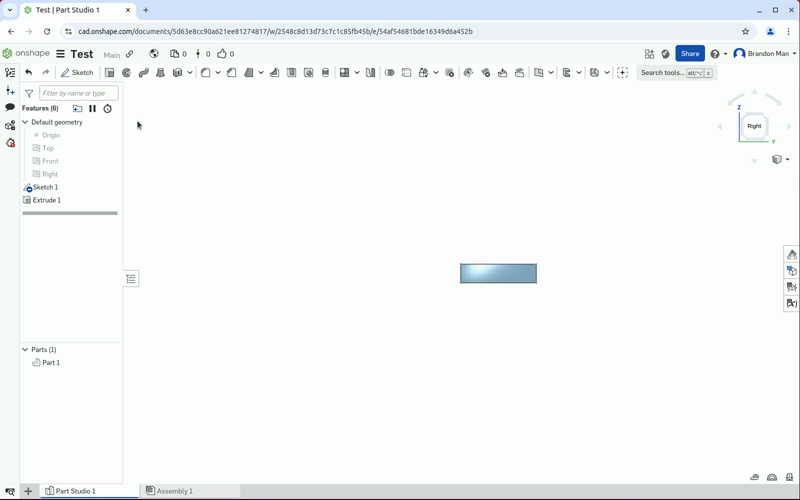
key(shift+h)
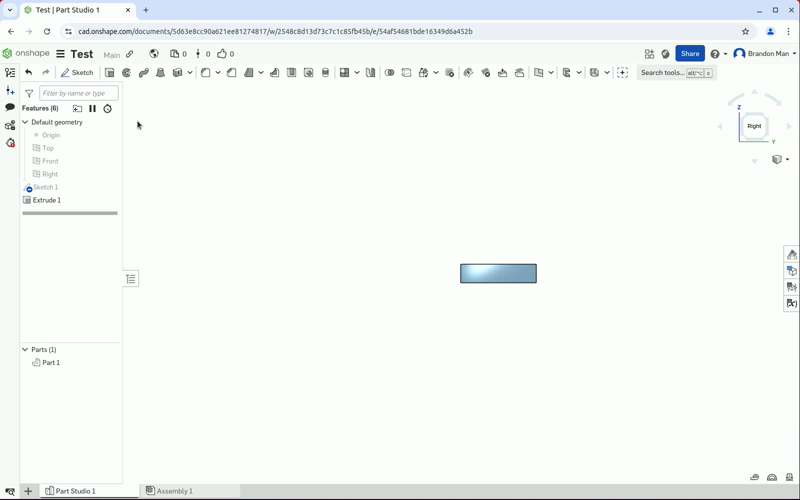
mouse_move(73, 189)
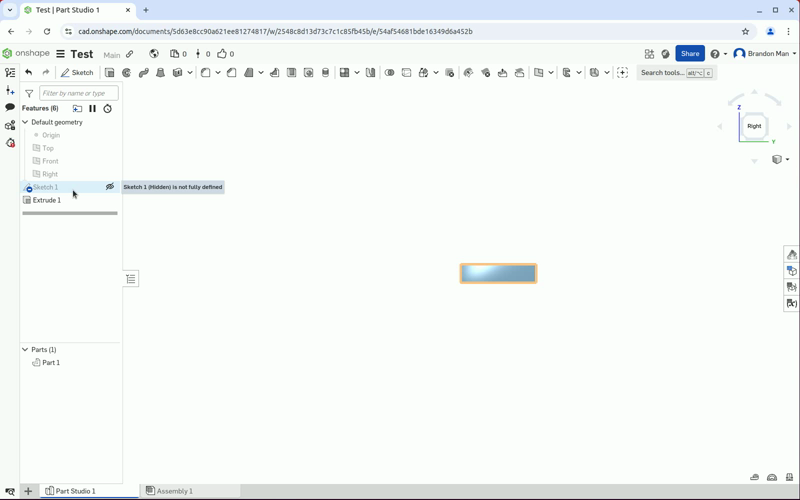
click(73, 189)
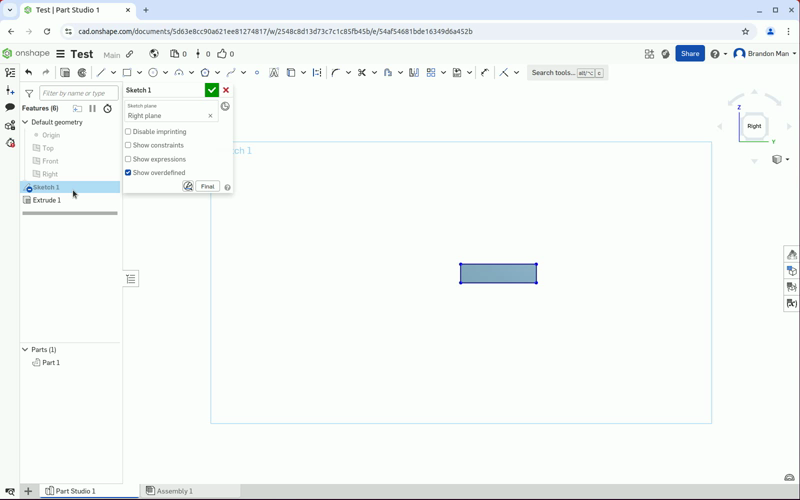
mouse_move(229, 92)
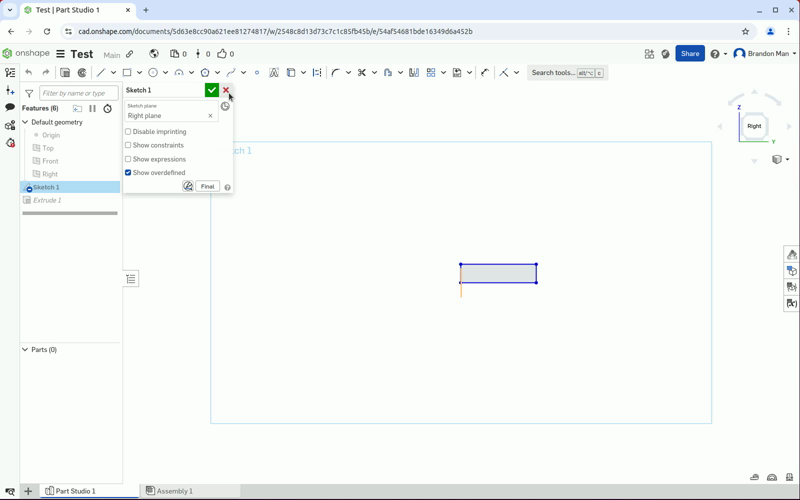
click(229, 92)
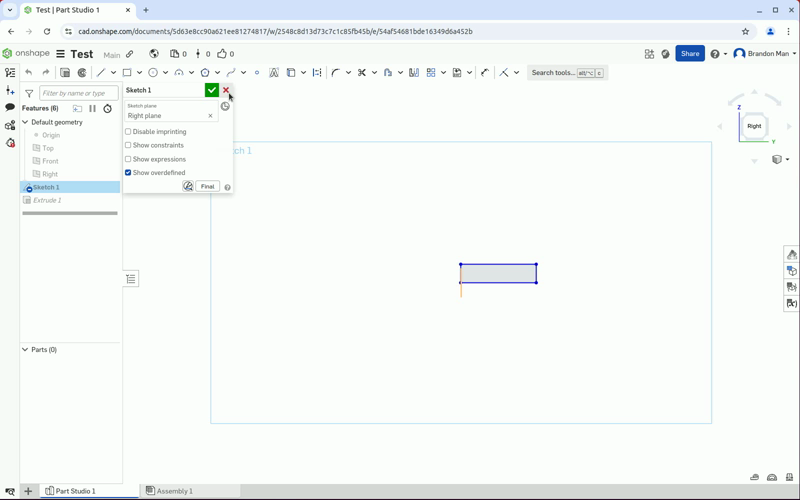
key(shift+s)
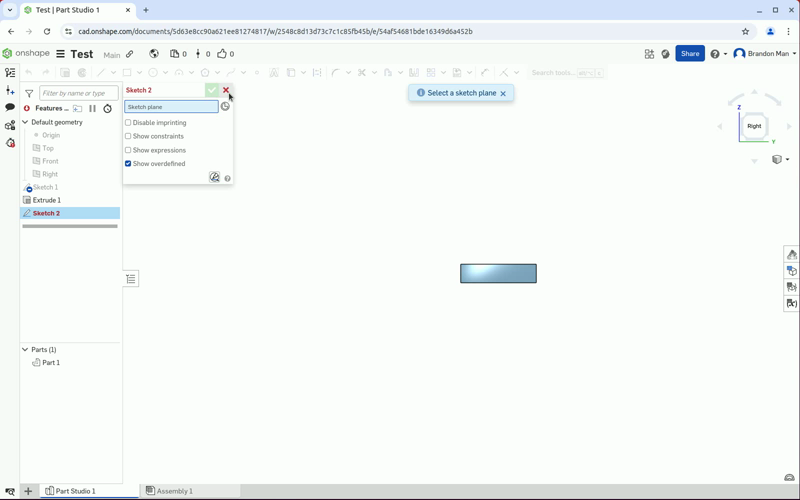
mouse_move(73, 176)
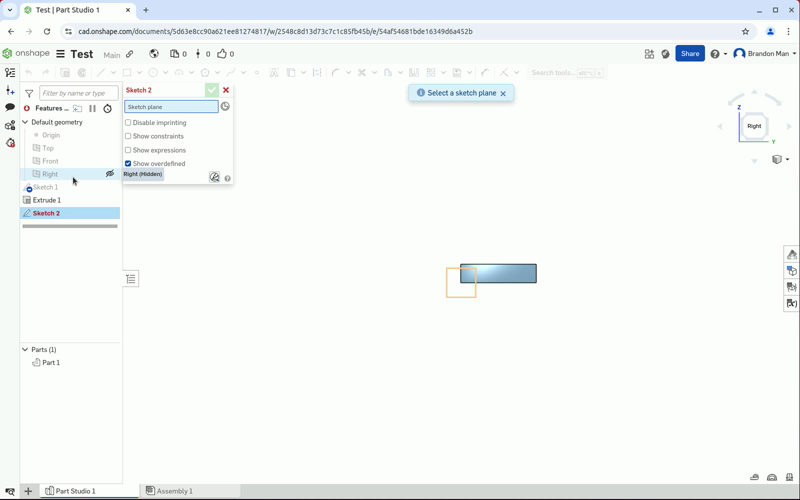
click(73, 176)
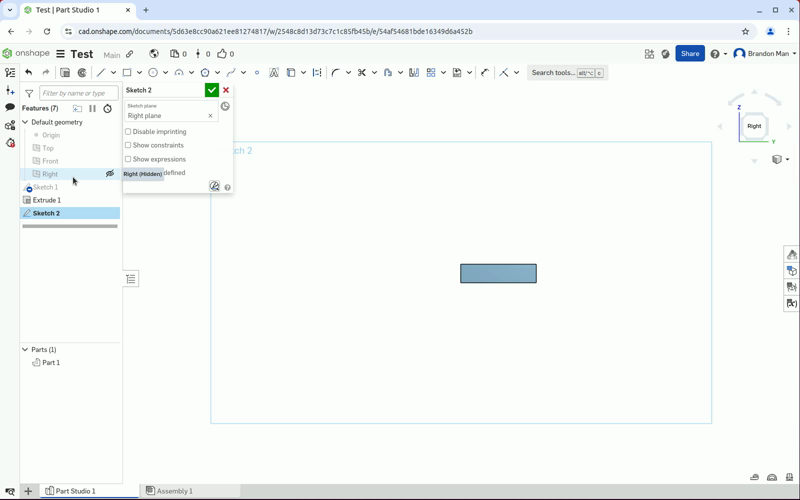
mouse_move(73, 352)
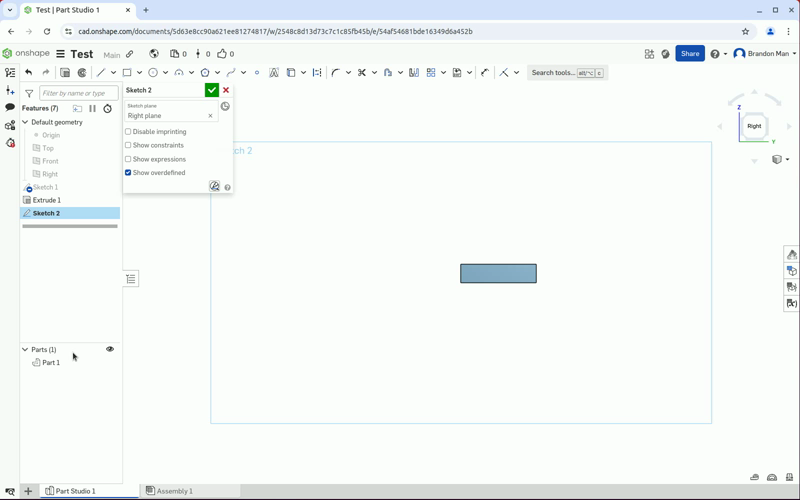
key(y)
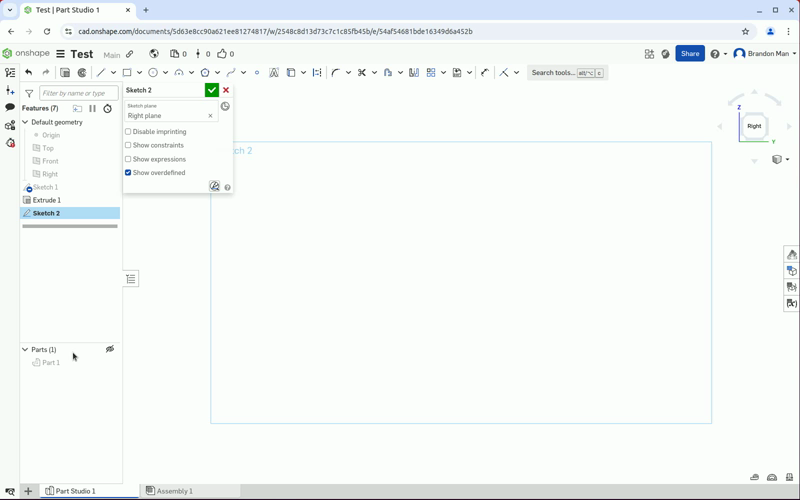
key(l)
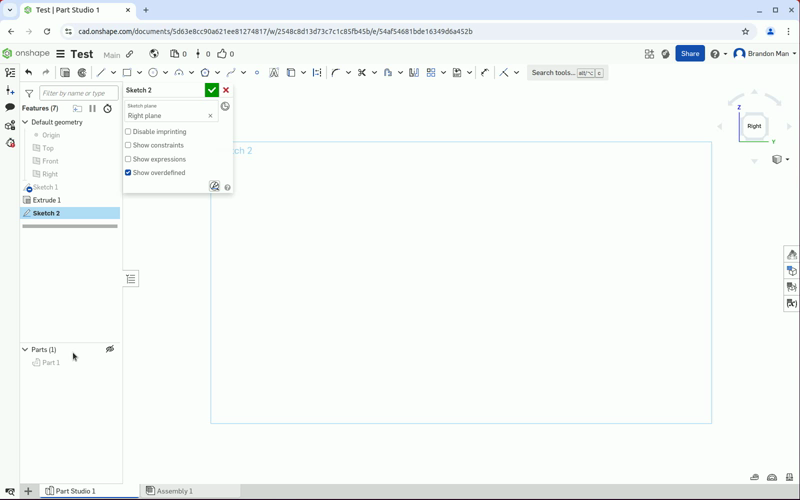
key_down(shift)
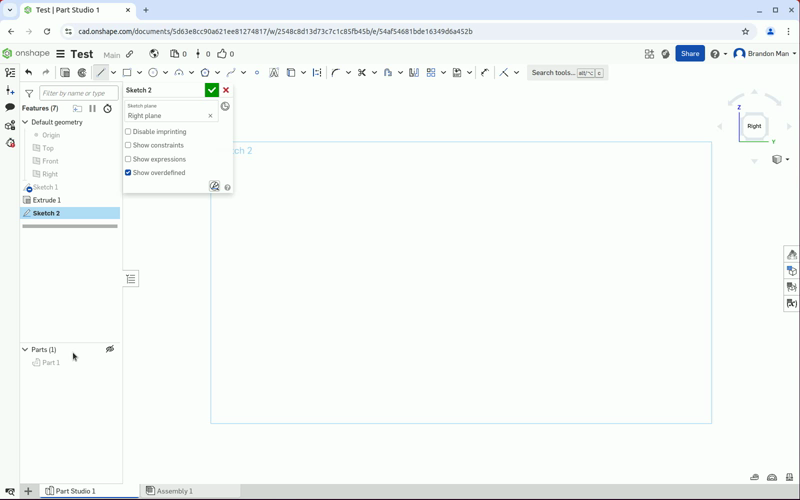
mouse_move(460, 264)
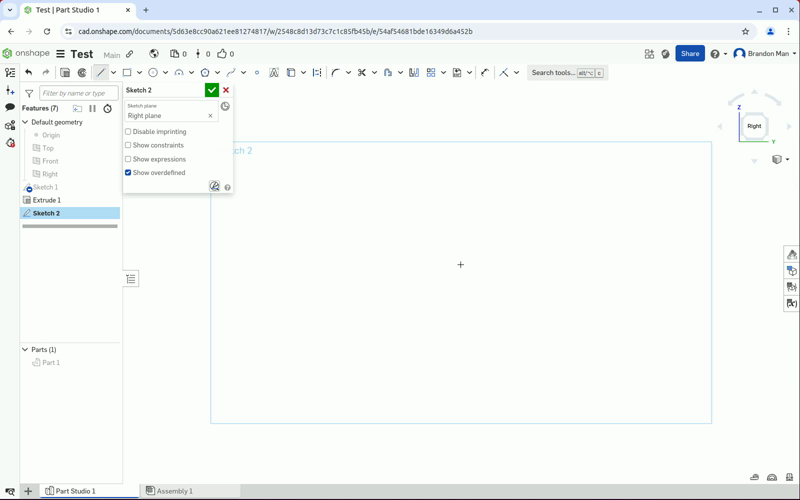
click(460, 264)
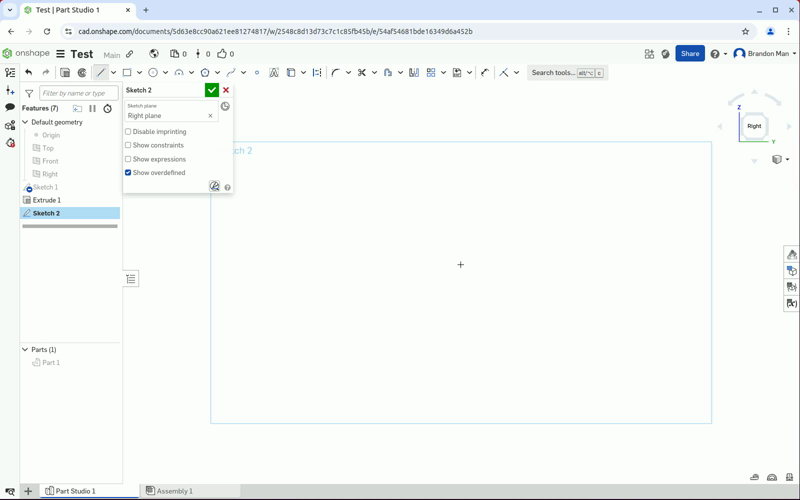
key_up(shift)
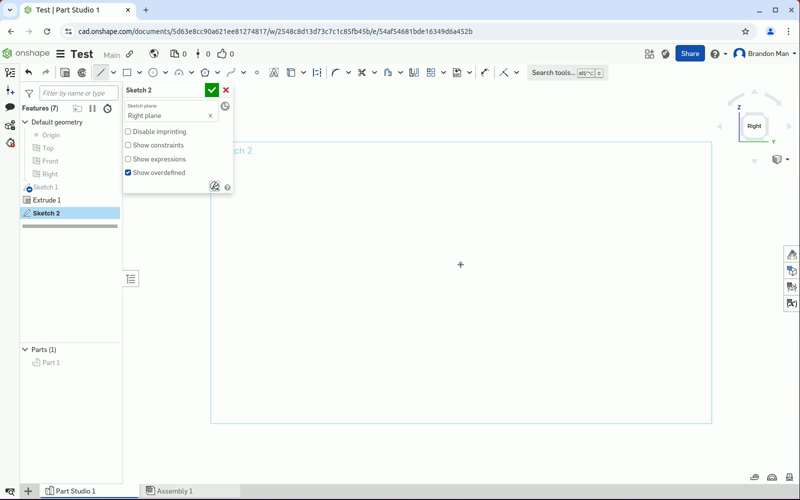
key_down(shift)
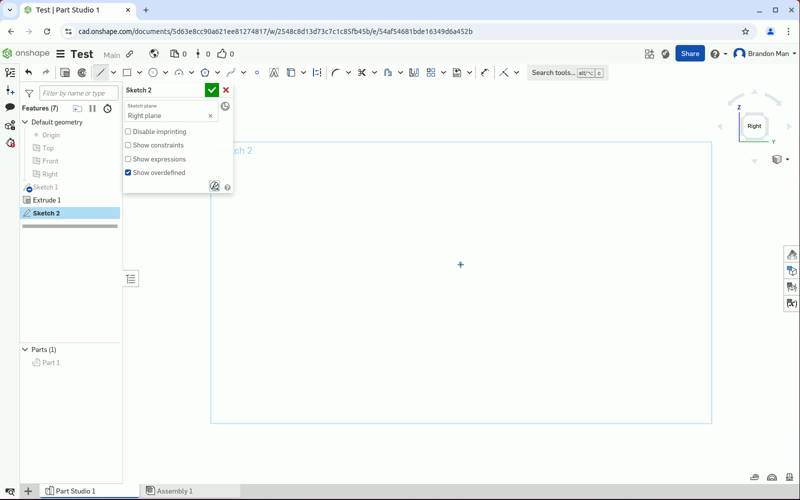
mouse_move(536, 264)
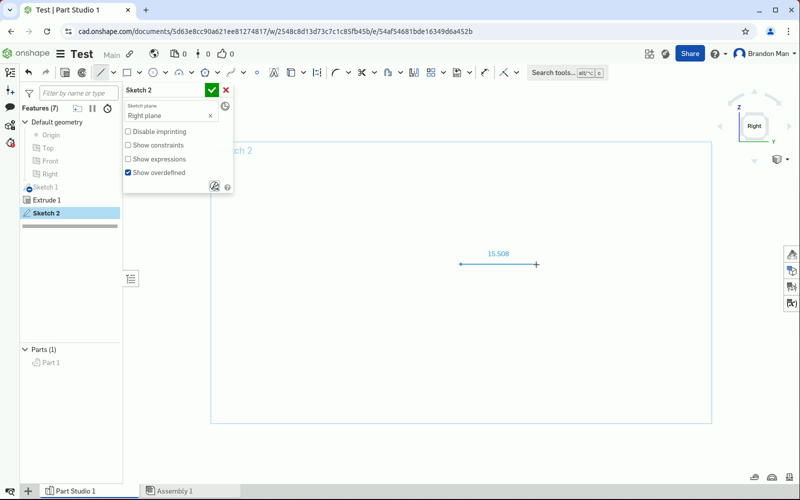
click(536, 264)
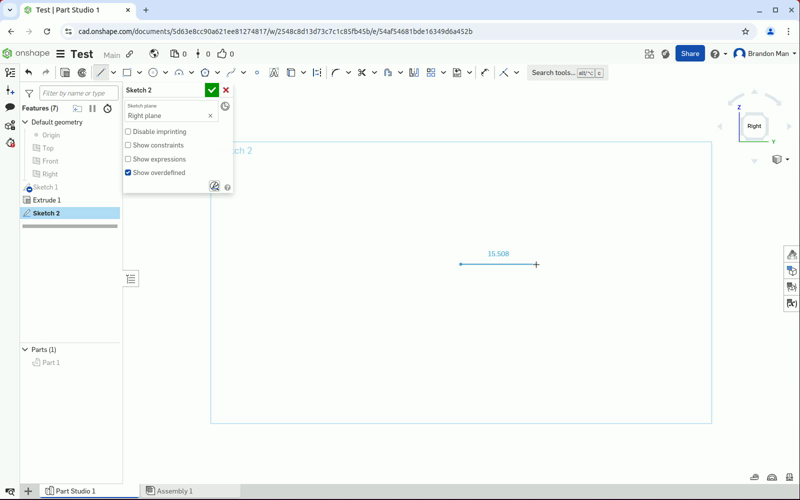
key_up(shift)
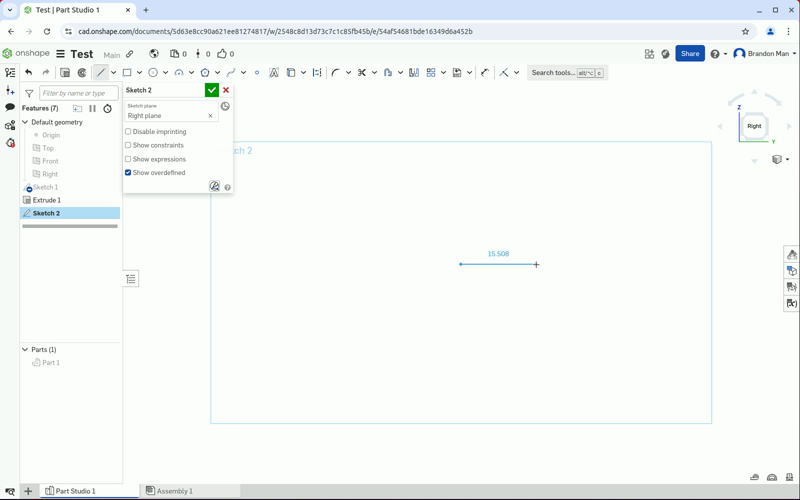
key_down(shift)
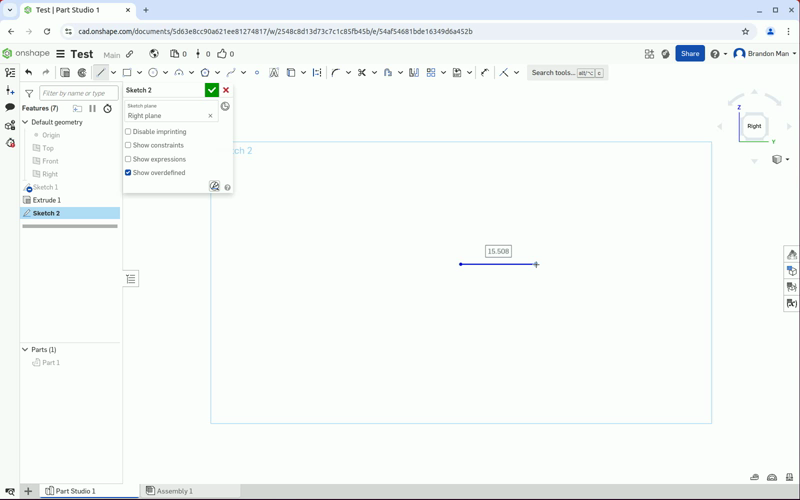
mouse_move(566, 264)
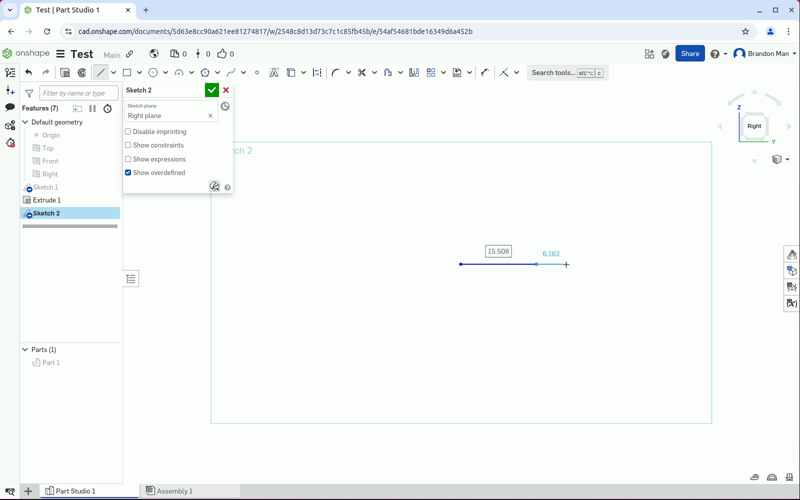
mouse_move(536, 245)
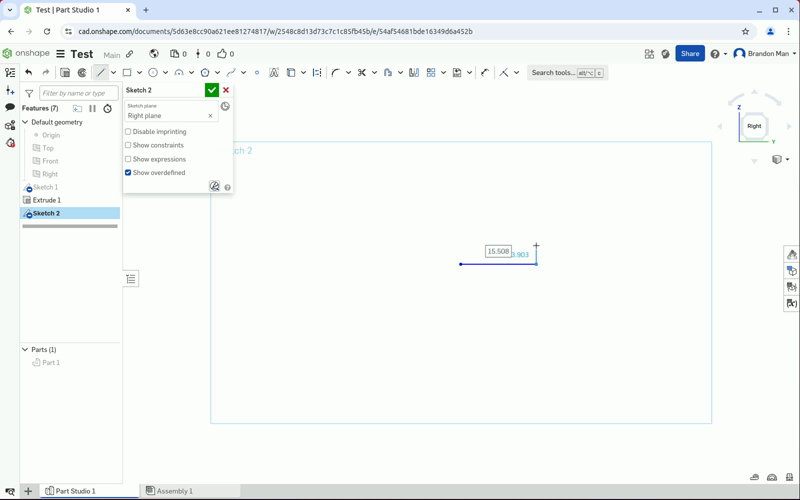
click(536, 245)
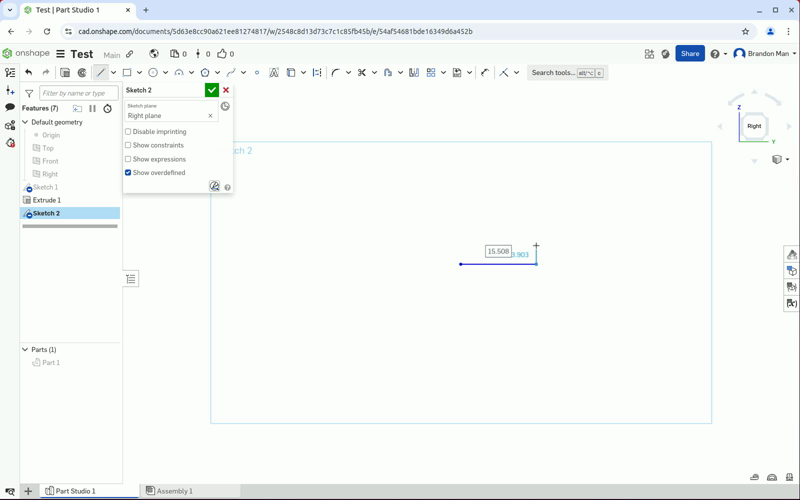
key_up(shift)
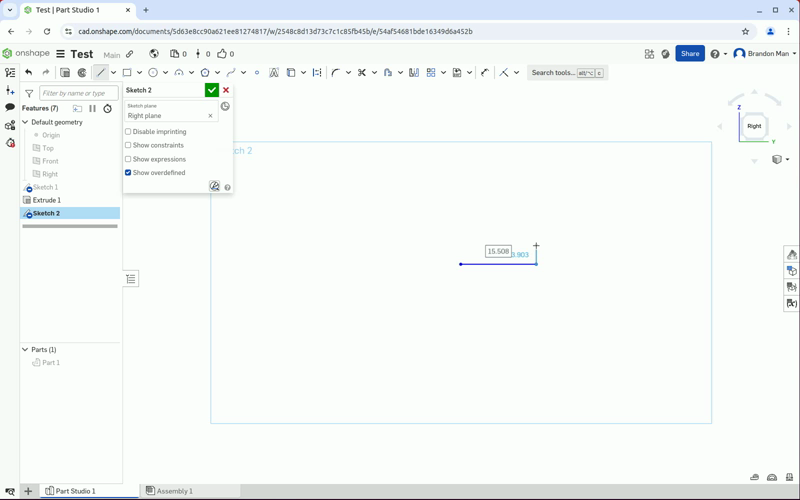
key(esc)
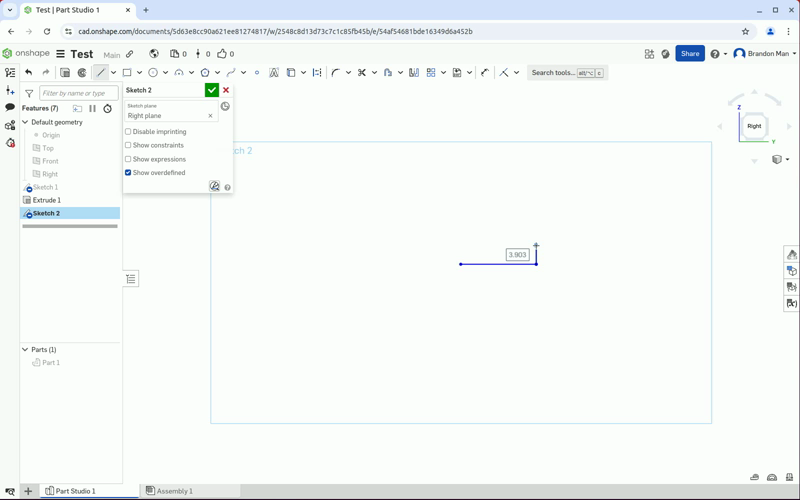
key(a)
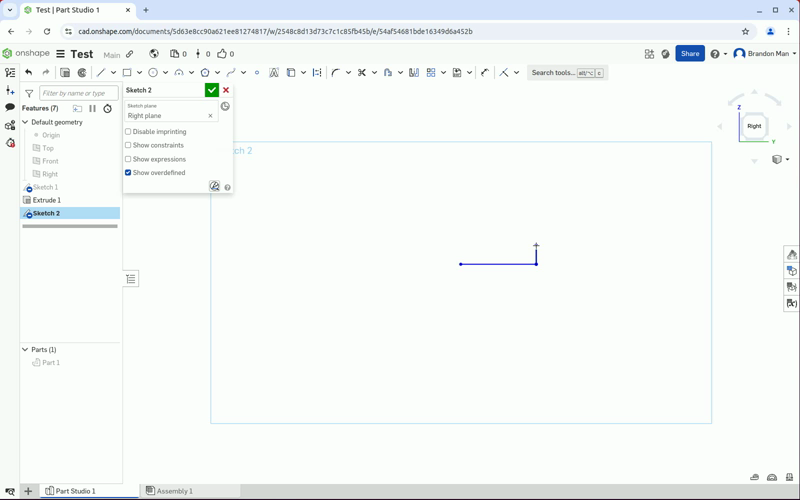
mouse_move(536, 245)
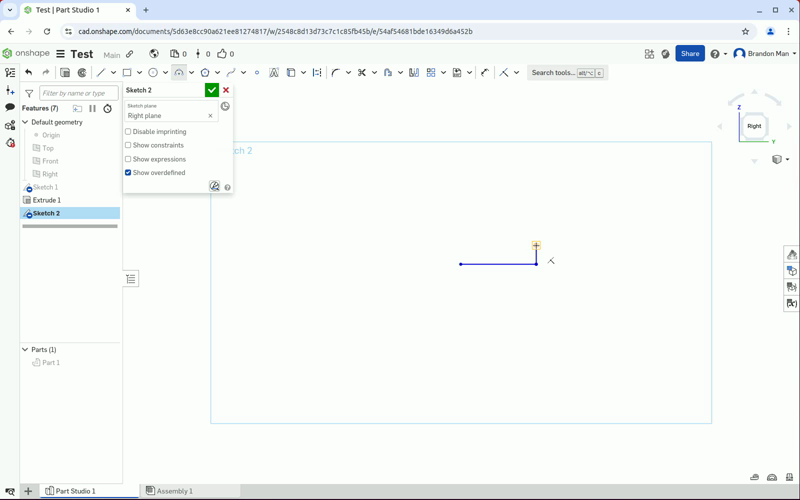
click(536, 245)
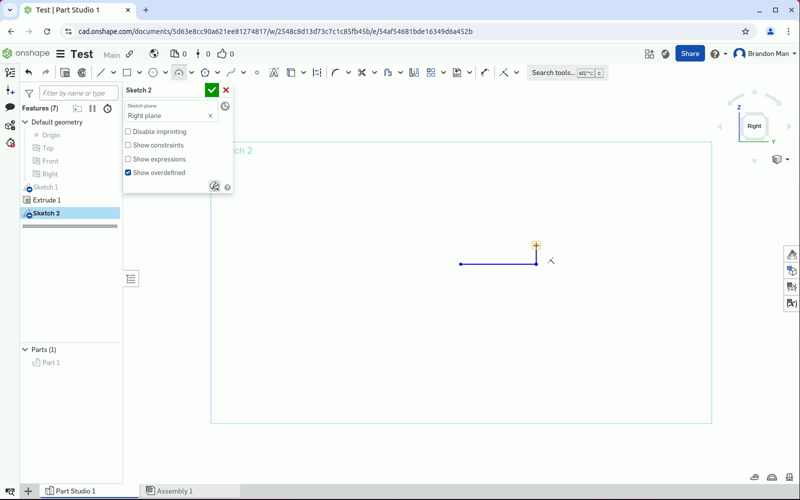
key_down(shift)
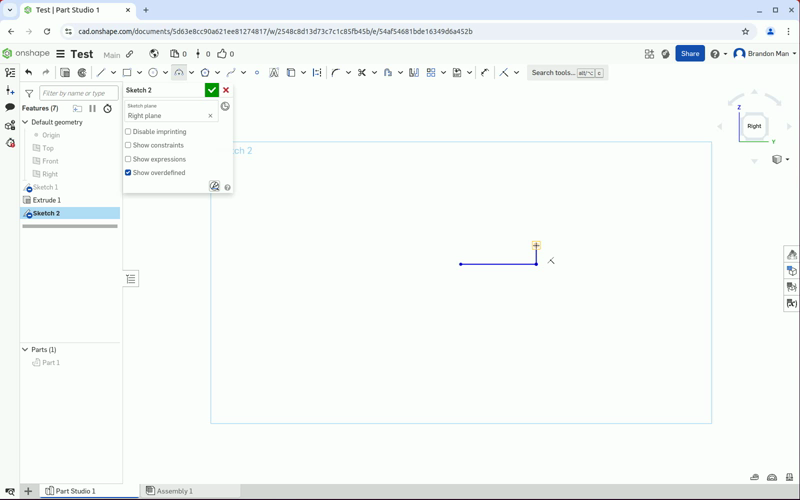
mouse_move(460, 245)
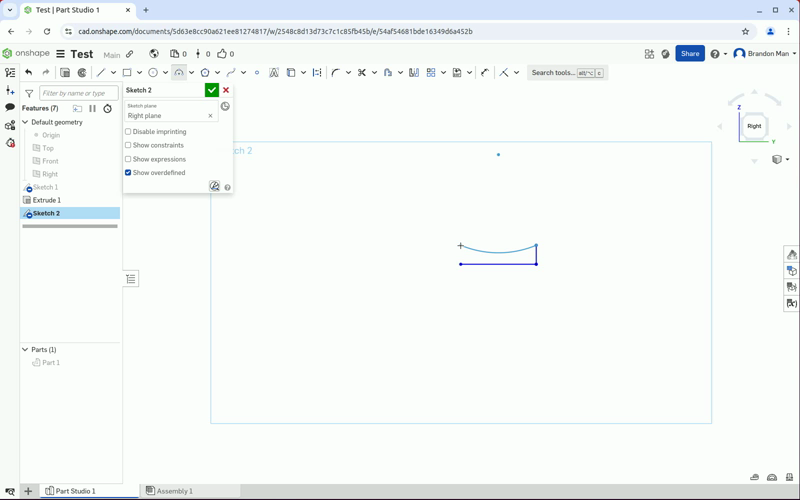
click(460, 245)
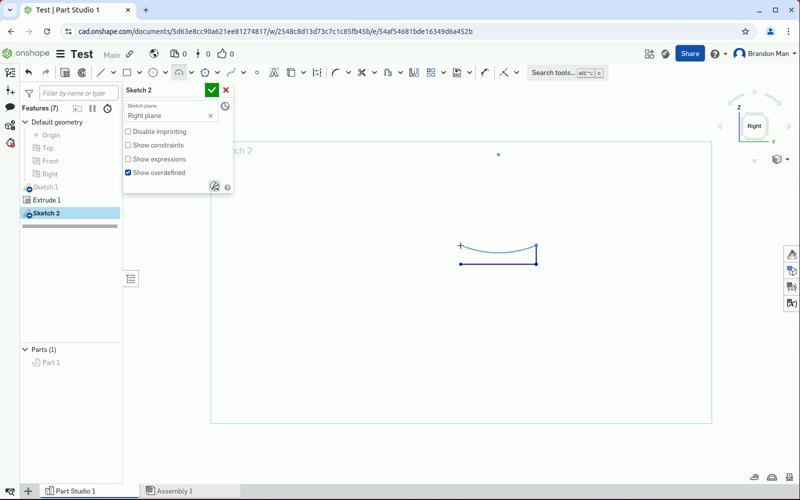
mouse_move(498, 207)
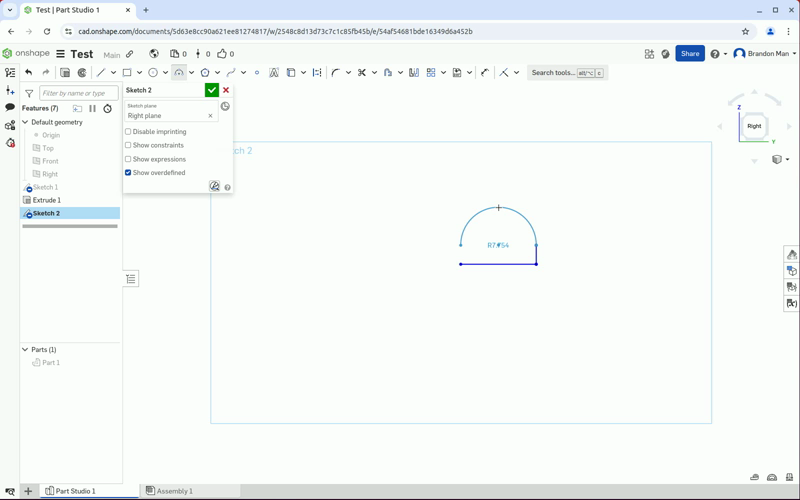
click(498, 207)
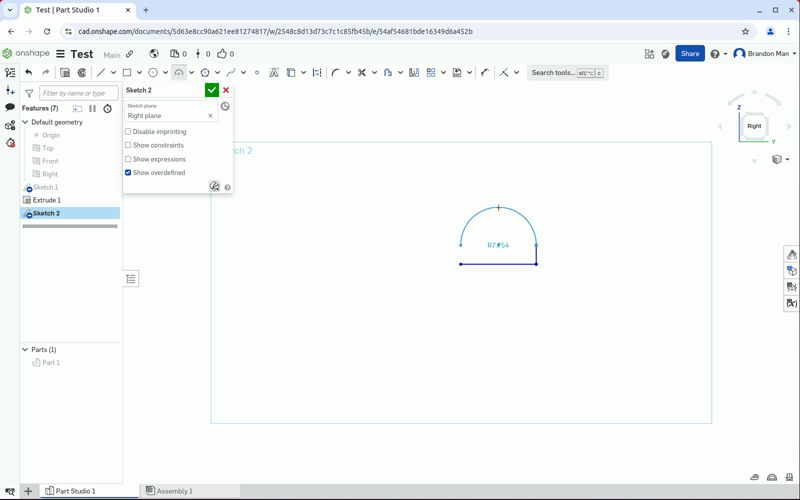
key_up(shift)
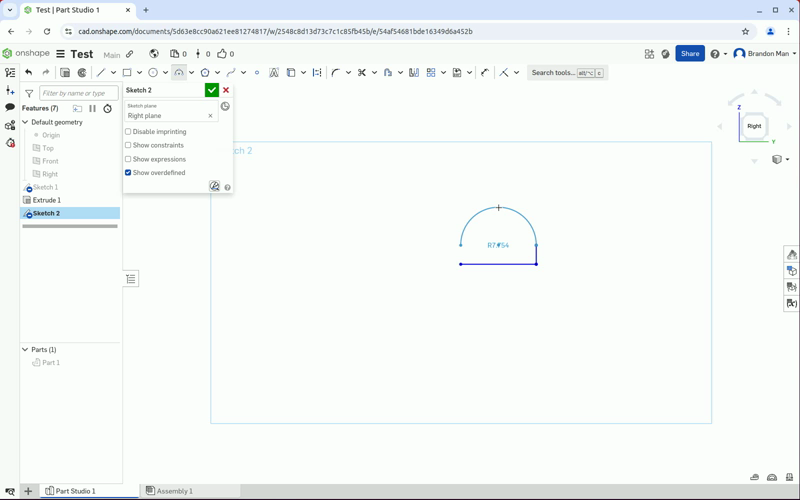
key(esc)
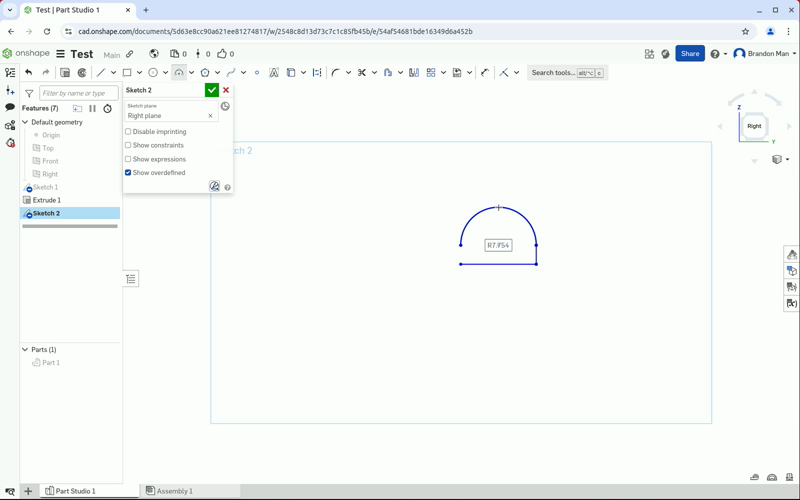
key(l)
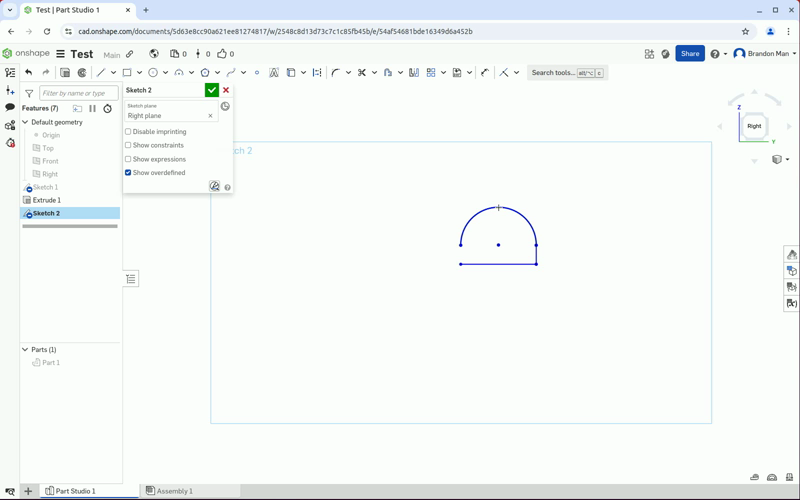
mouse_move(460, 245)
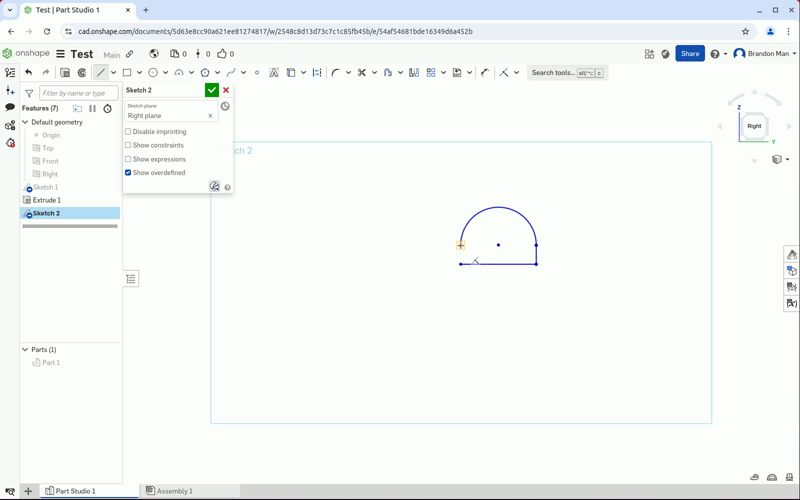
click(460, 245)
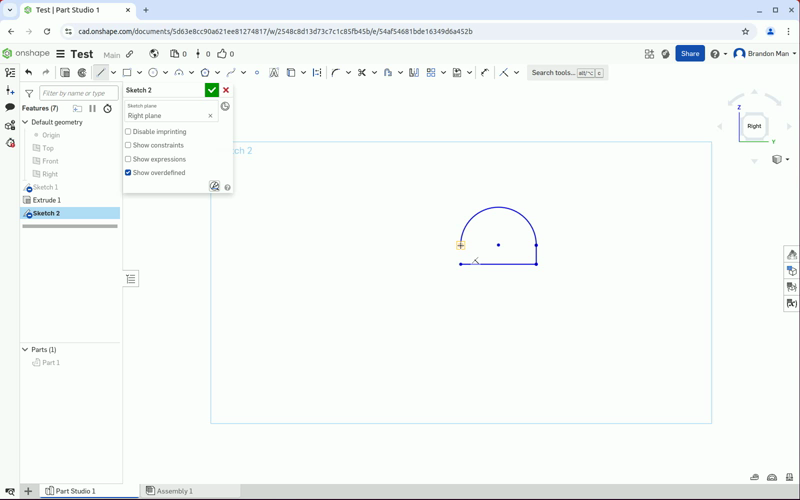
mouse_move(490, 245)
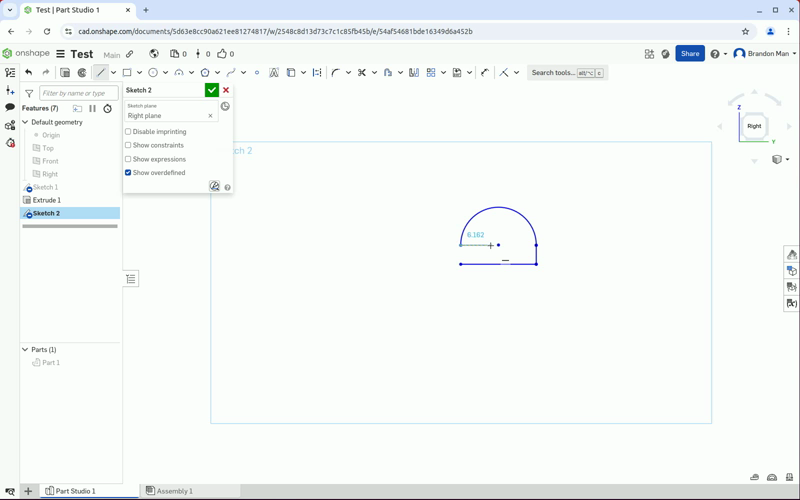
key_down(shift)
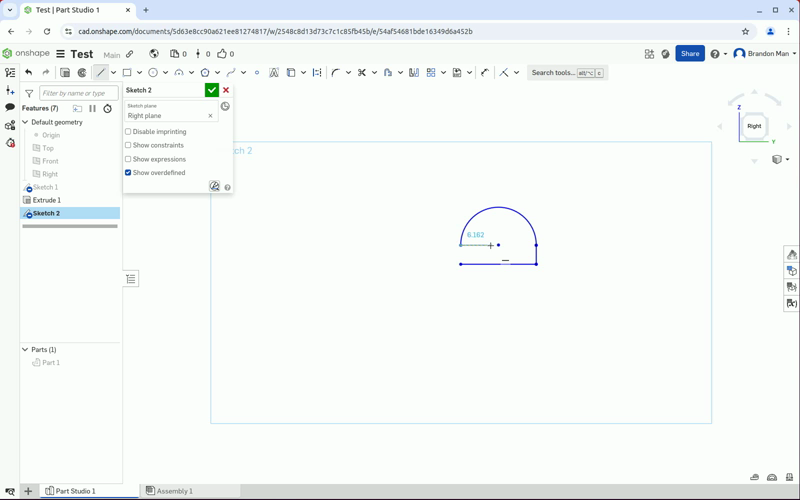
mouse_move(460, 264)
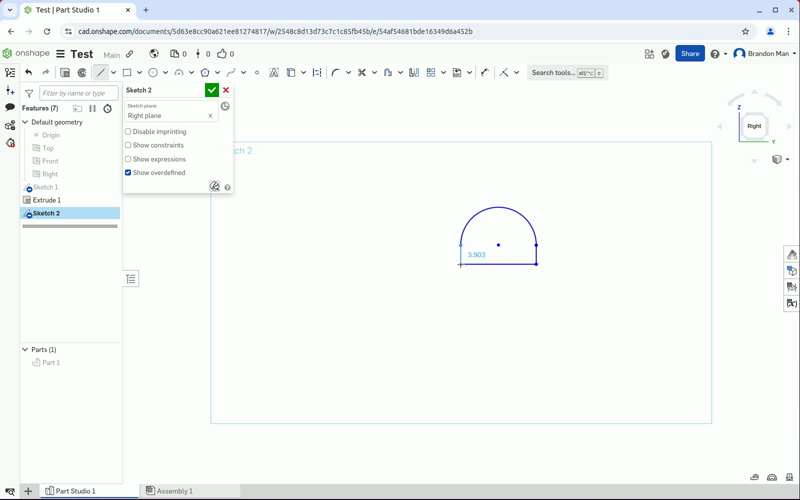
key_up(shift)
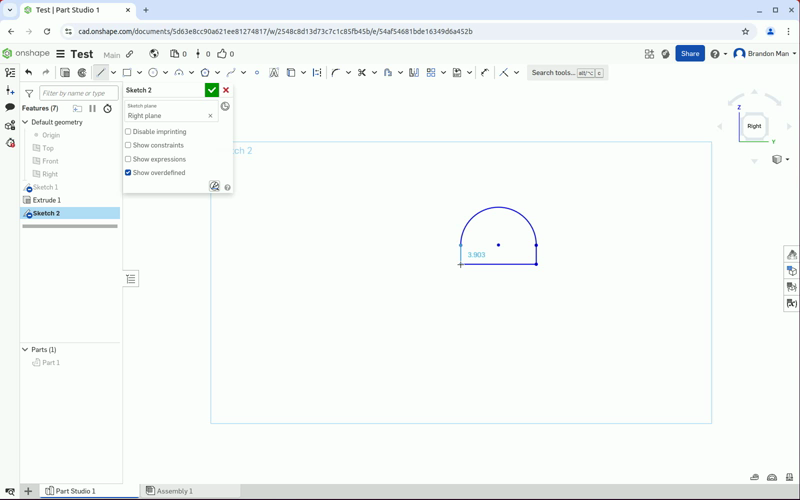
click(460, 264)
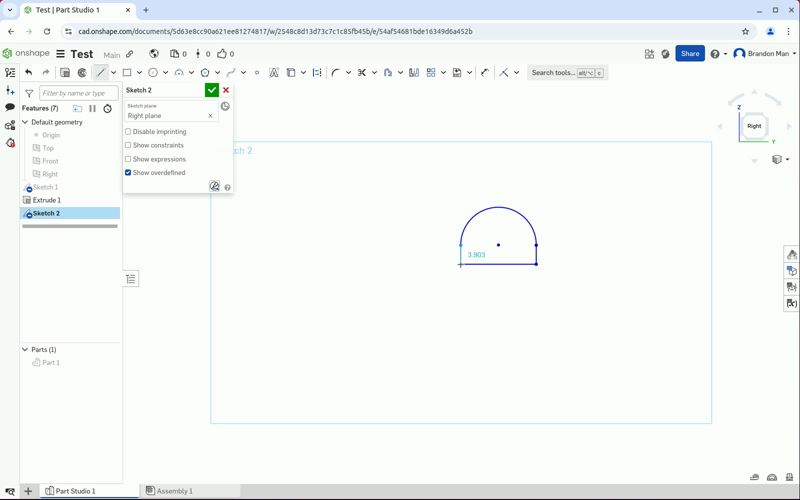
key(esc)
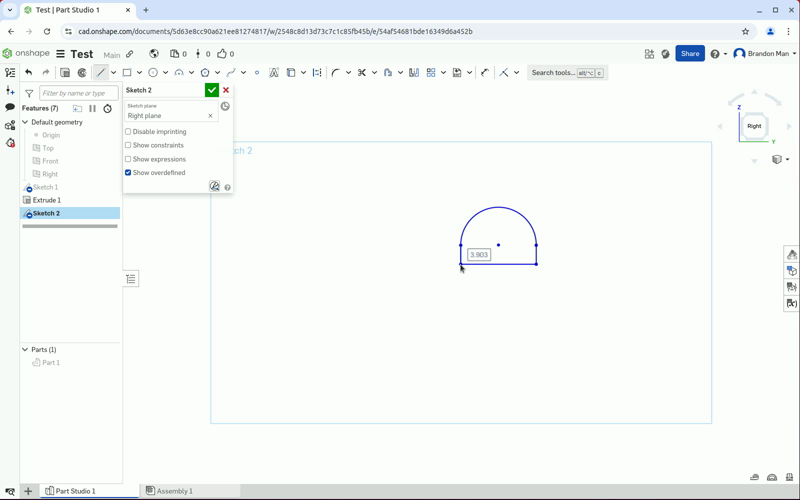
mouse_move(504, 221)
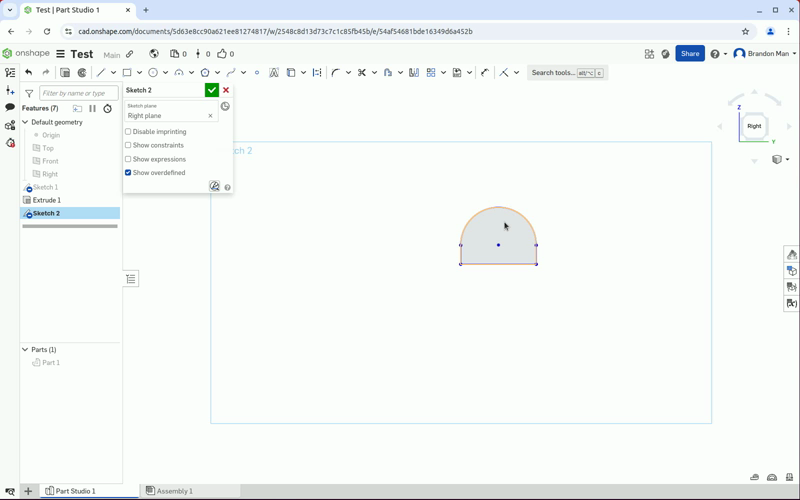
click(504, 221)
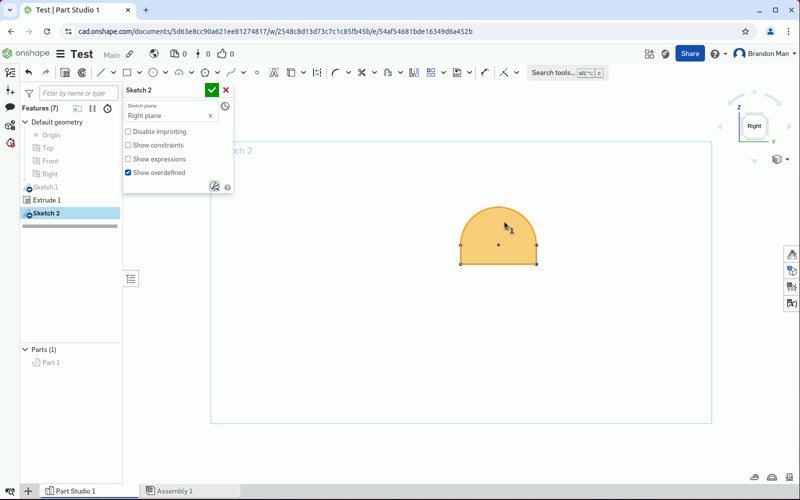
mouse_move(73, 352)
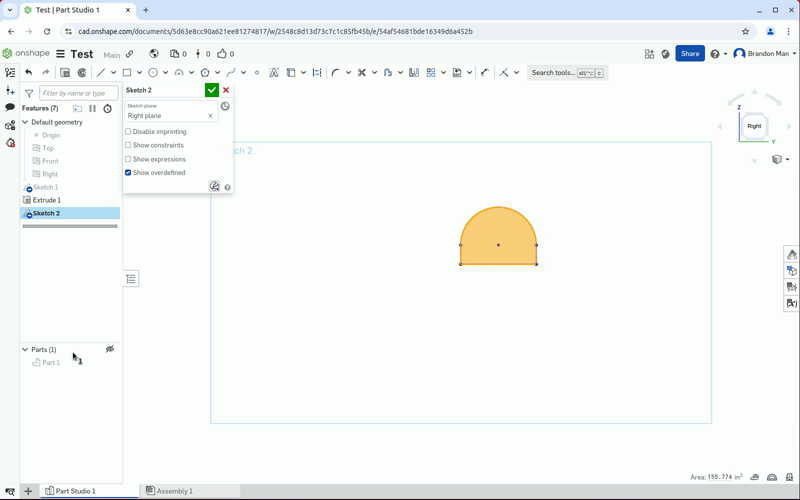
key(shift+y)
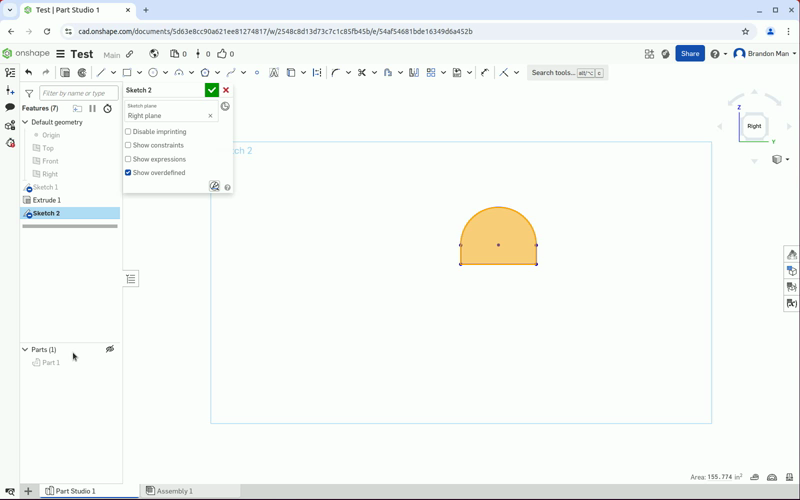
key(shift+e)
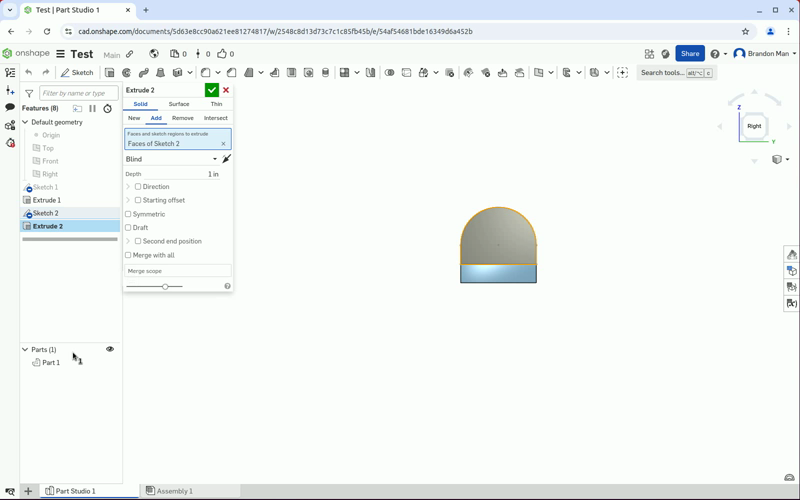
mouse_move(143, 106)
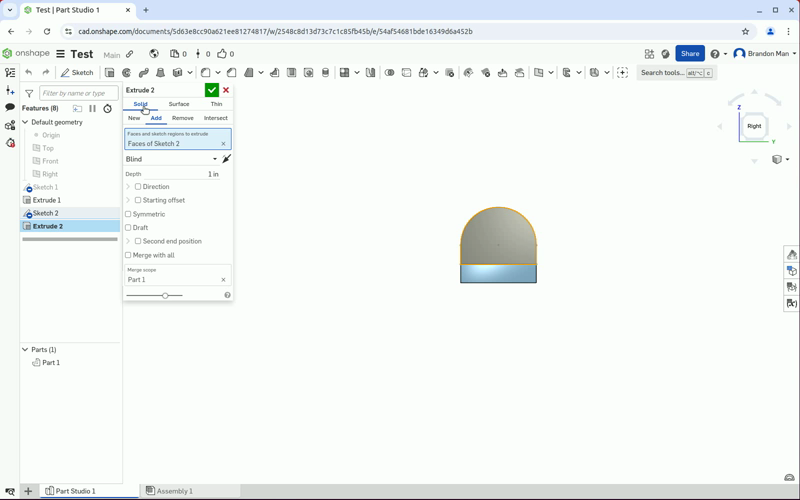
click(143, 106)
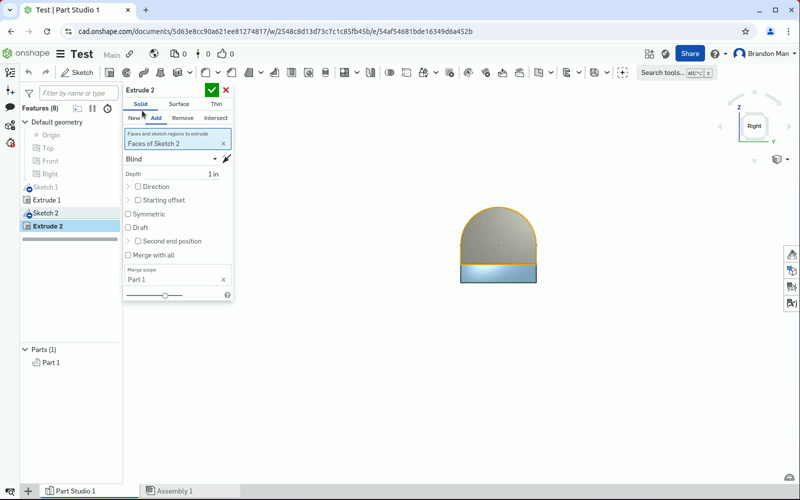
mouse_move(137, 120)
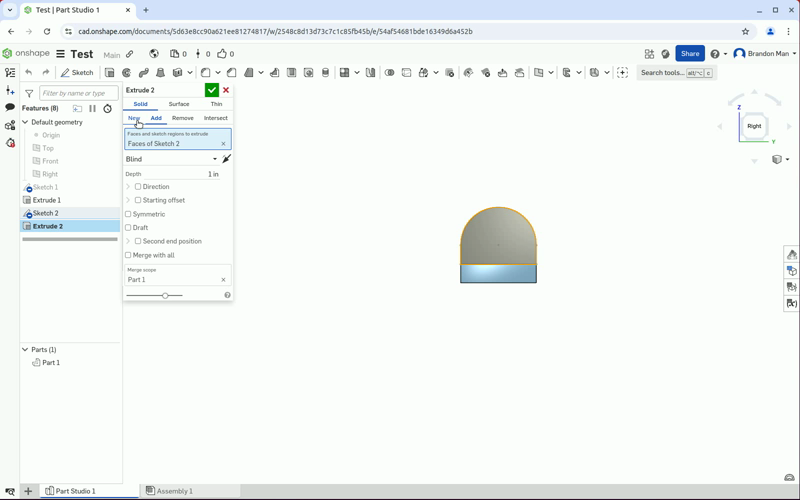
click(137, 120)
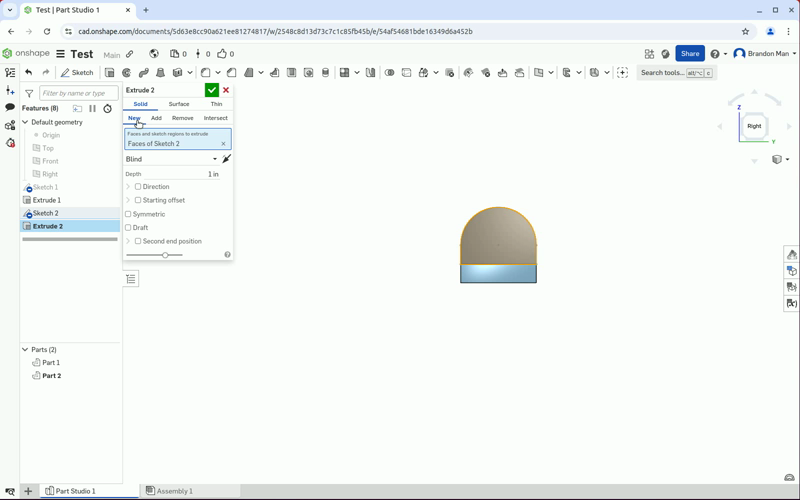
key(tab, 4)
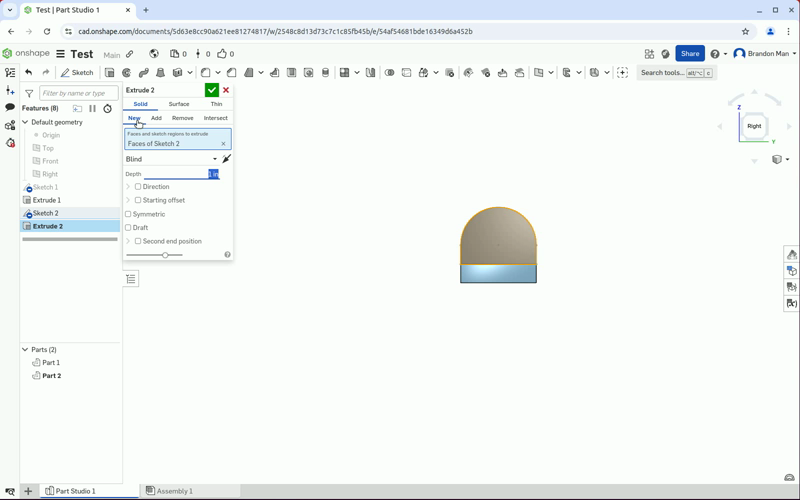
text(7.703)
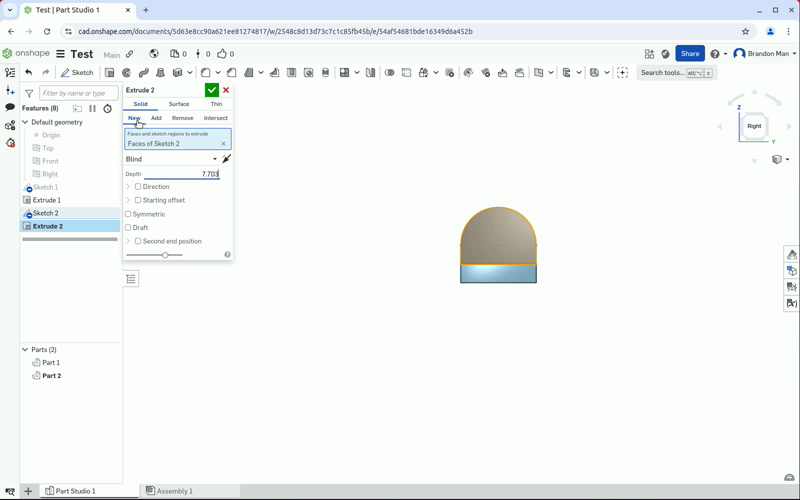
key(enter)
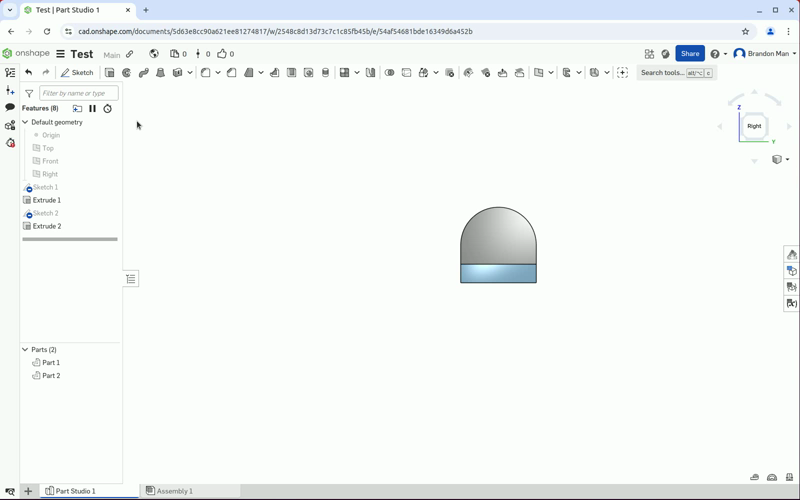
key(shift+h)
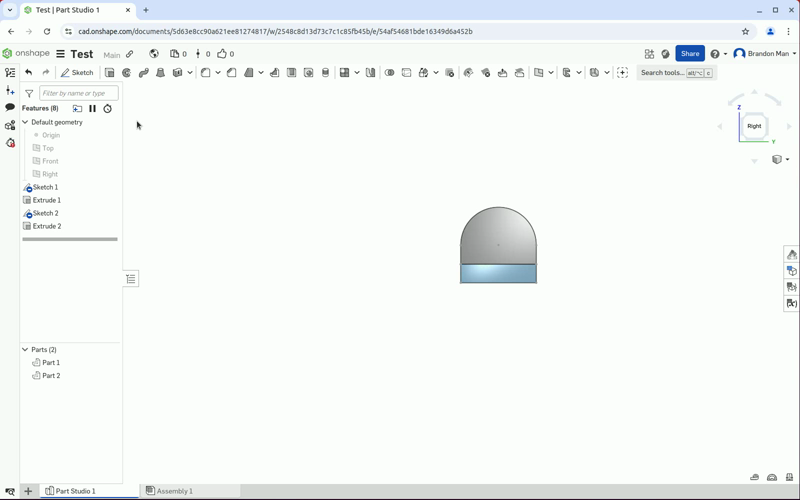
key(shift+h)
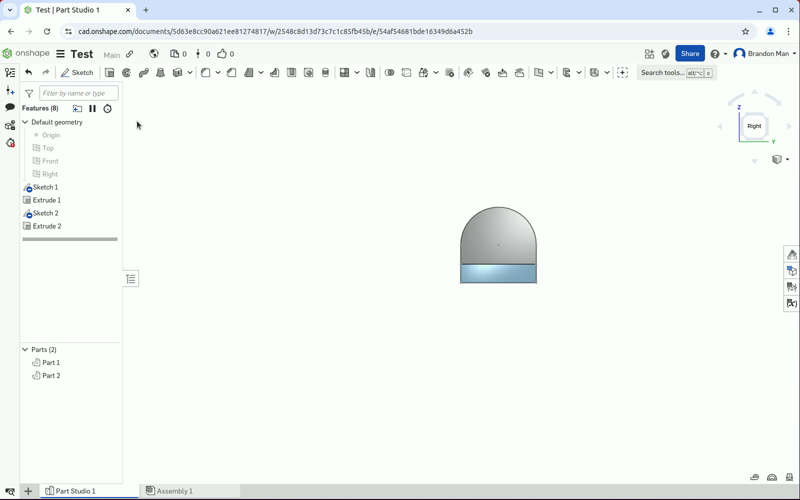
key(shift+7)
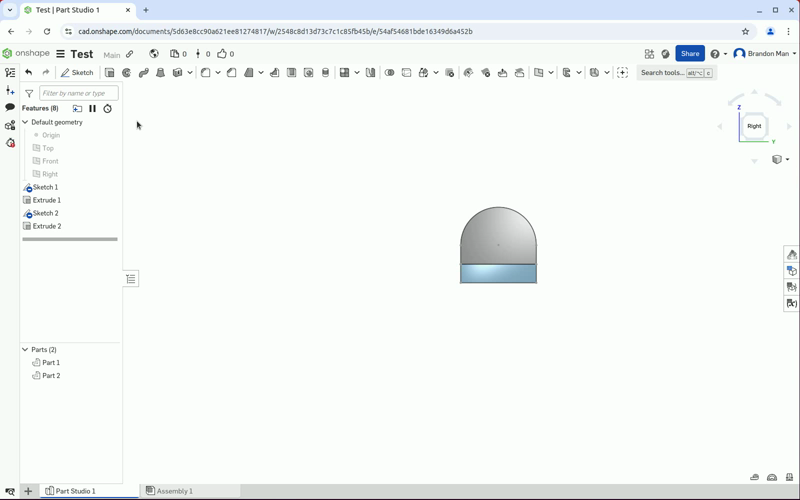
key(right, 2)
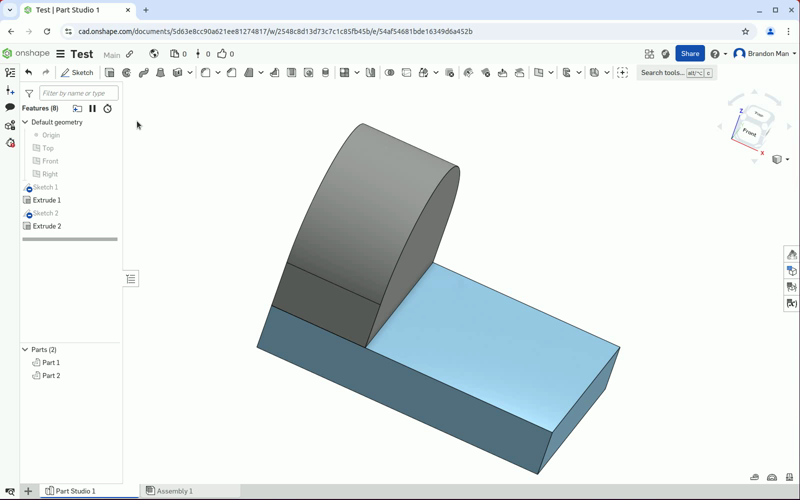
key(down, 2)
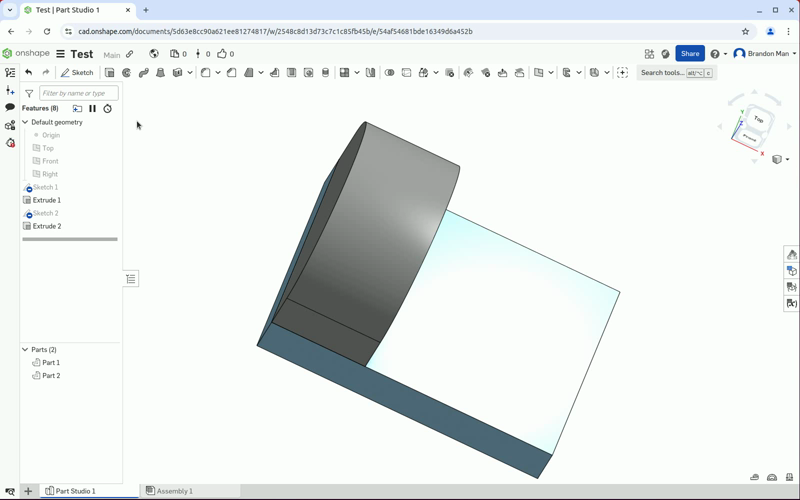
key(up, 2)
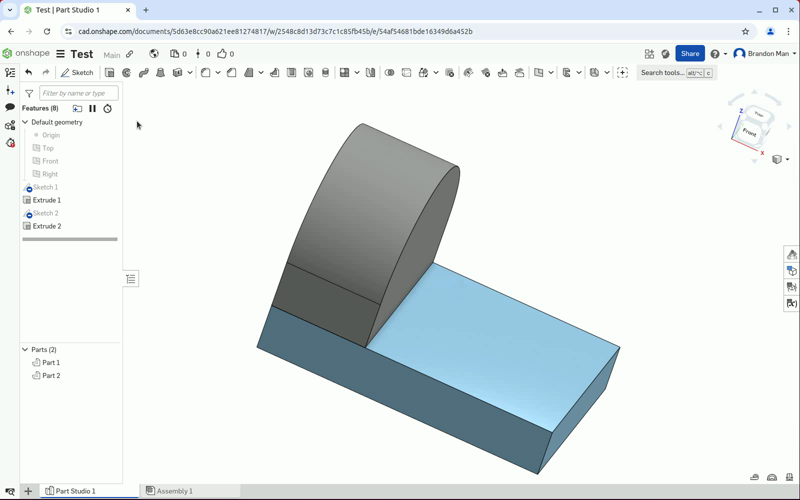
key(left, 2)
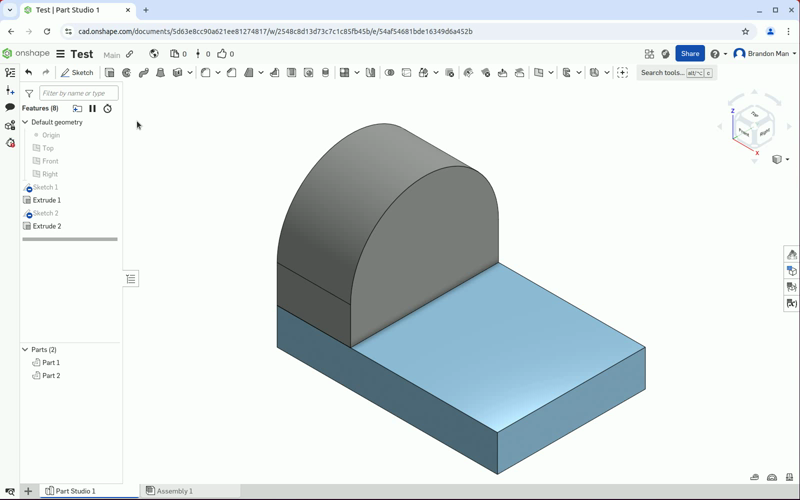
mouse_move(73, 189)
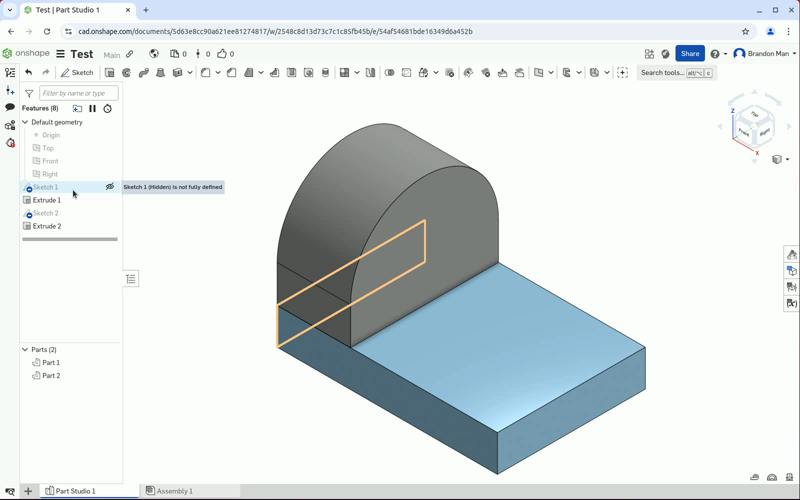
click(73, 189)